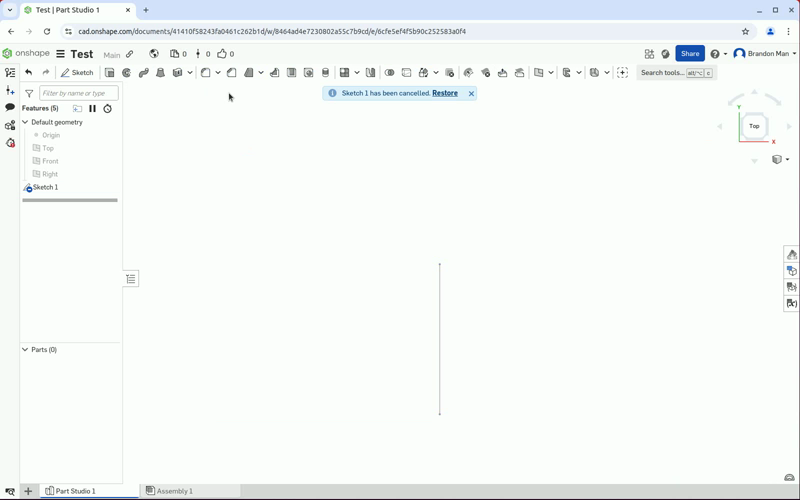
key(shift+h)
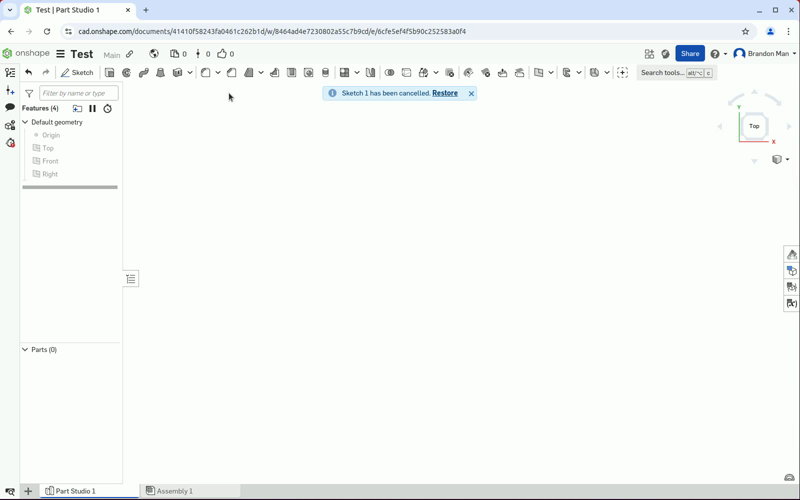
mouse_move(73, 352)
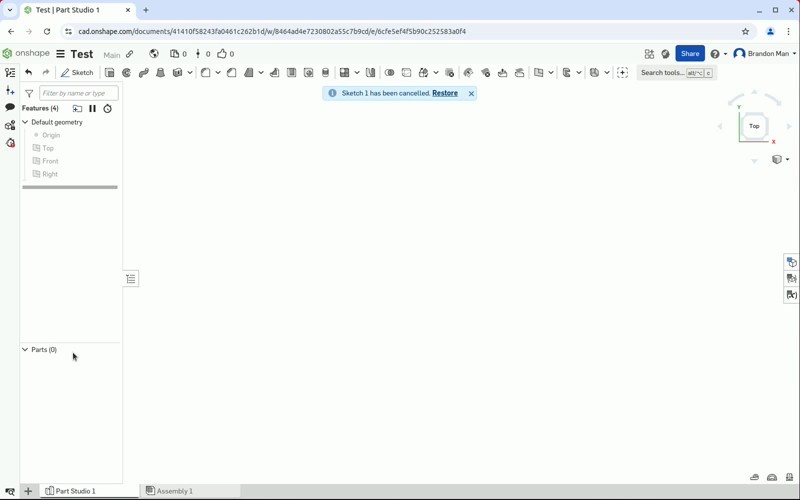
key(y)
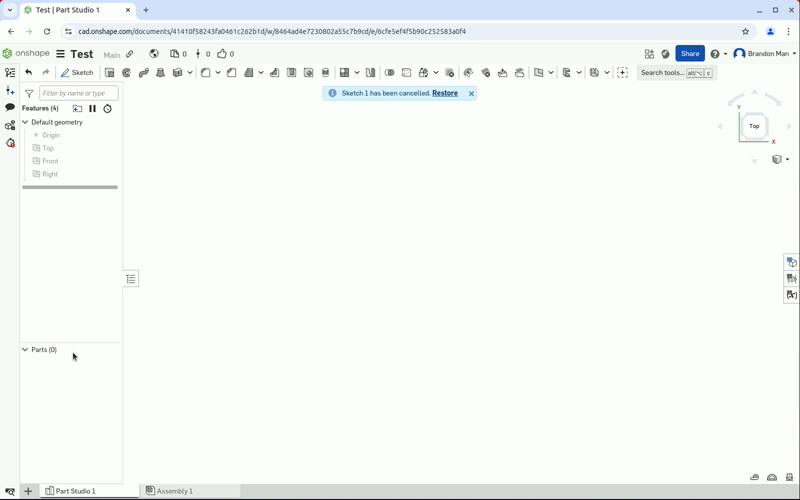
key(shift+p)
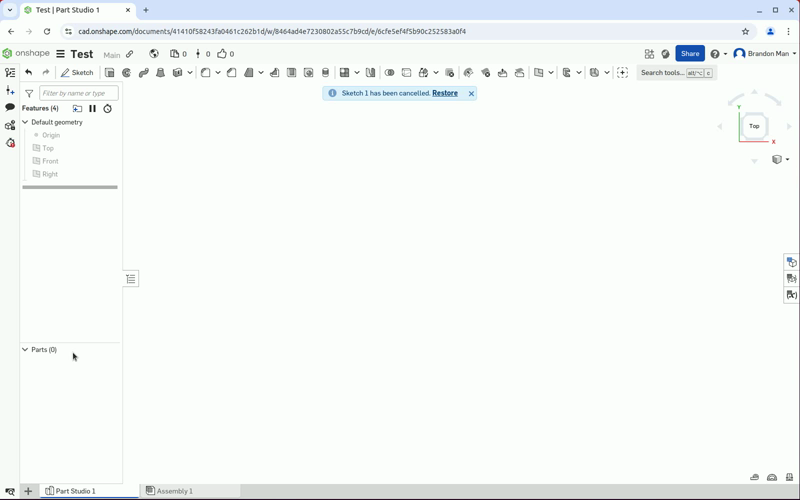
key(space)
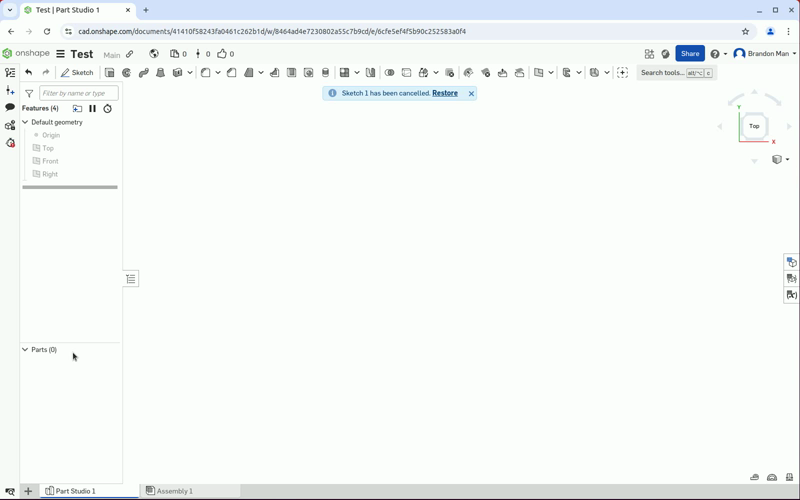
key_down(shift)
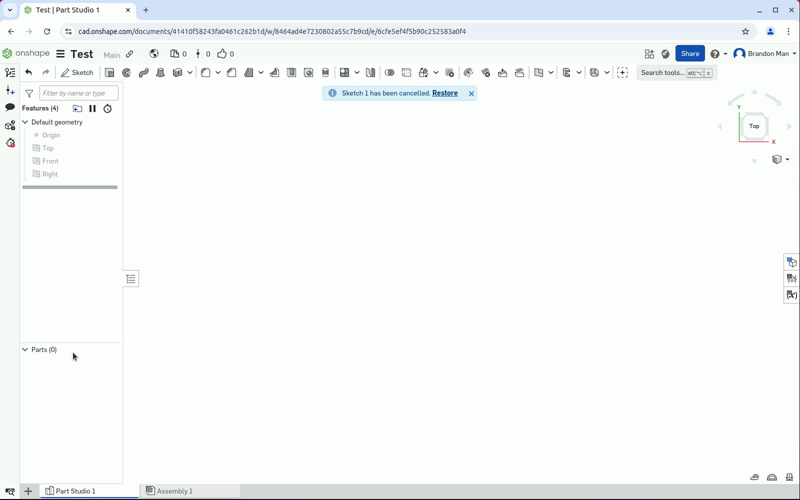
key(up)
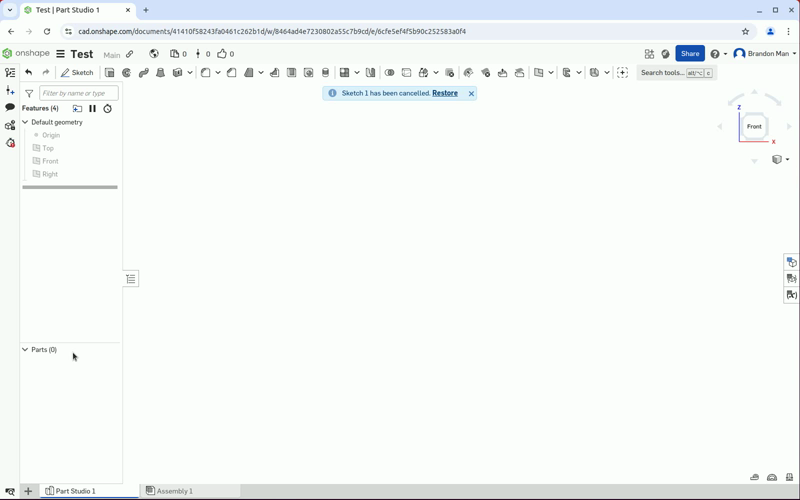
key_up(shift)
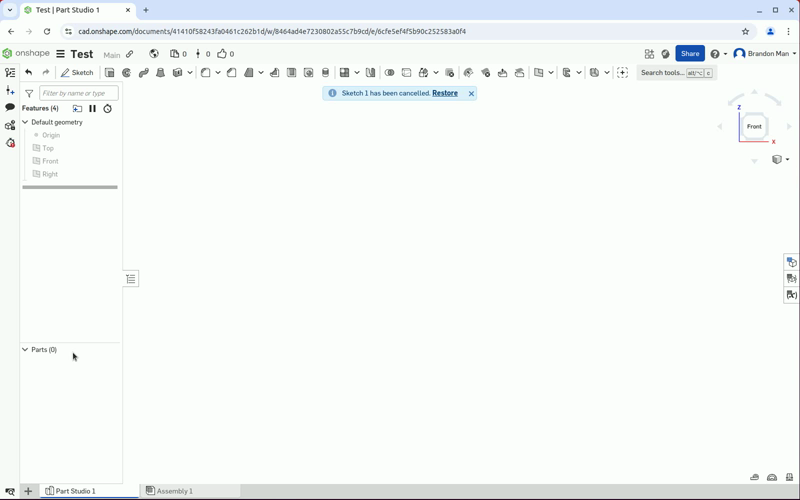
key(space)
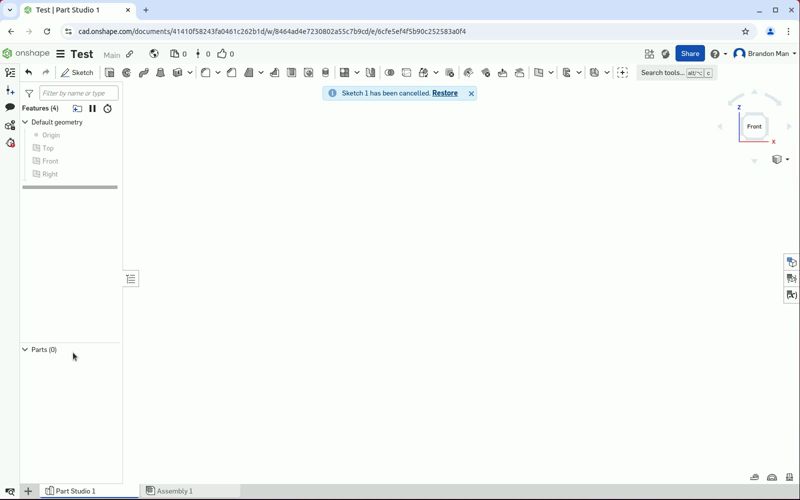
key_down(shift)
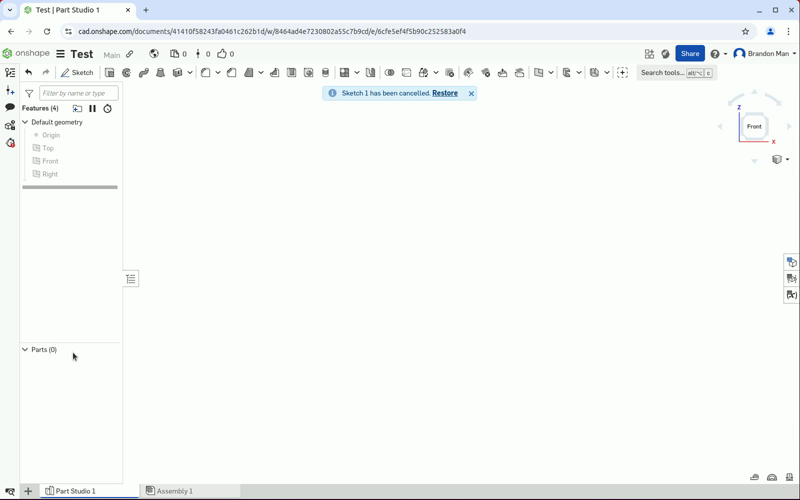
key(left)
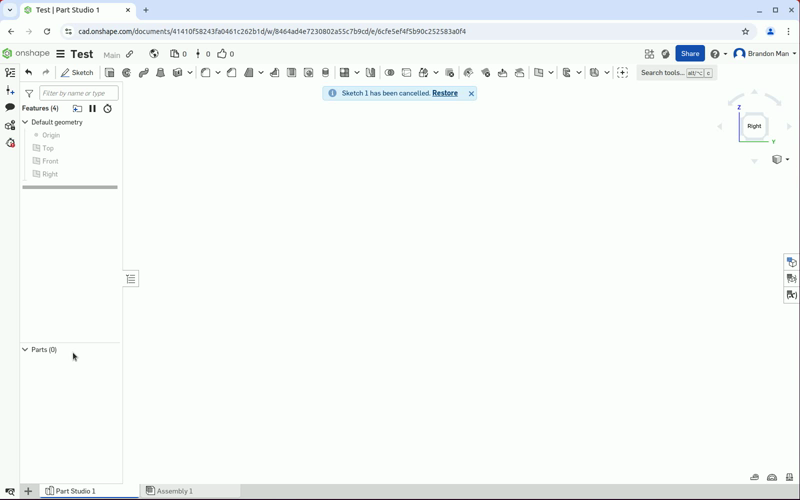
key_up(shift)
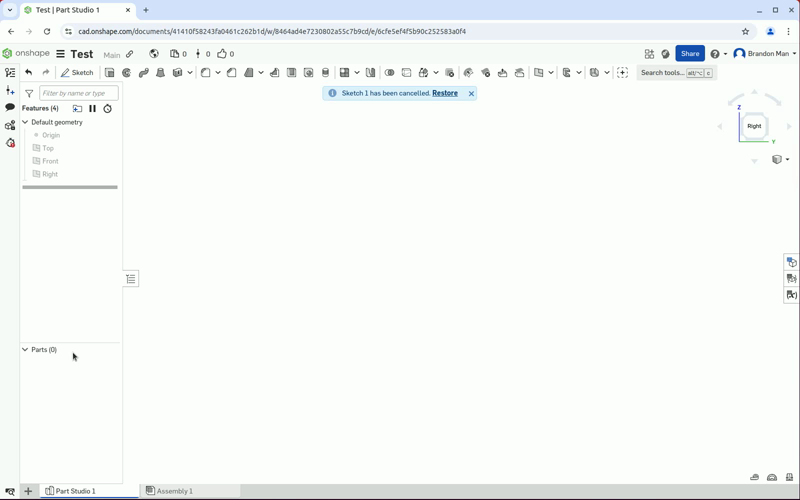
mouse_move(73, 352)
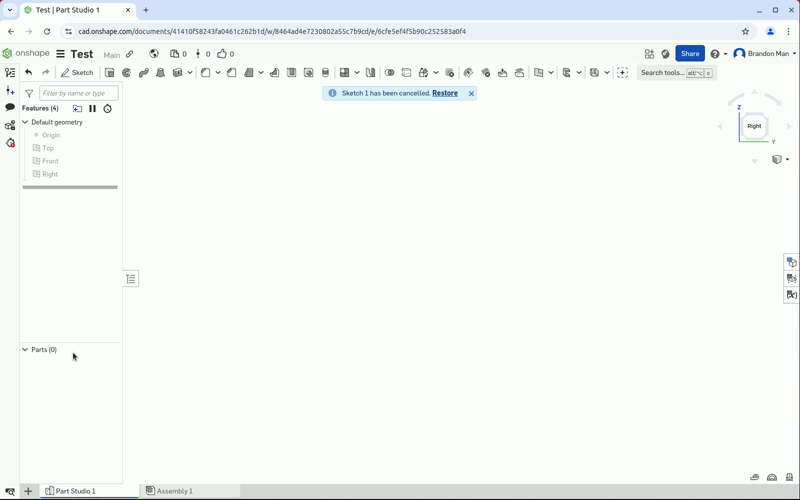
key(shift+y)
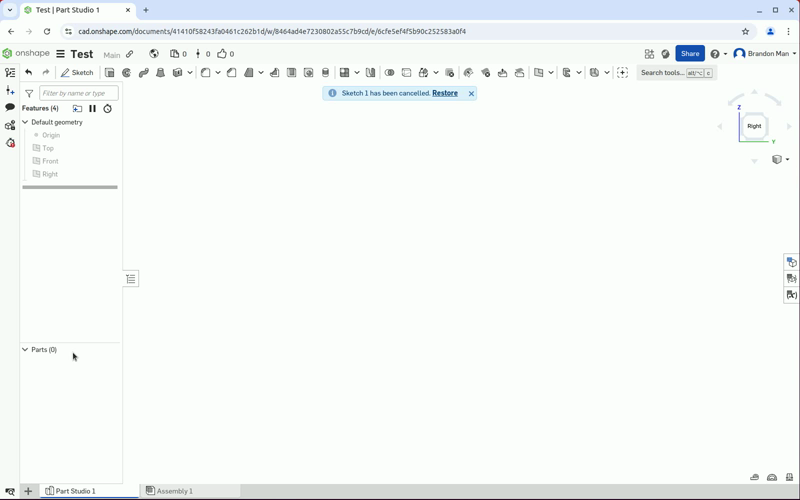
key(shift+s)
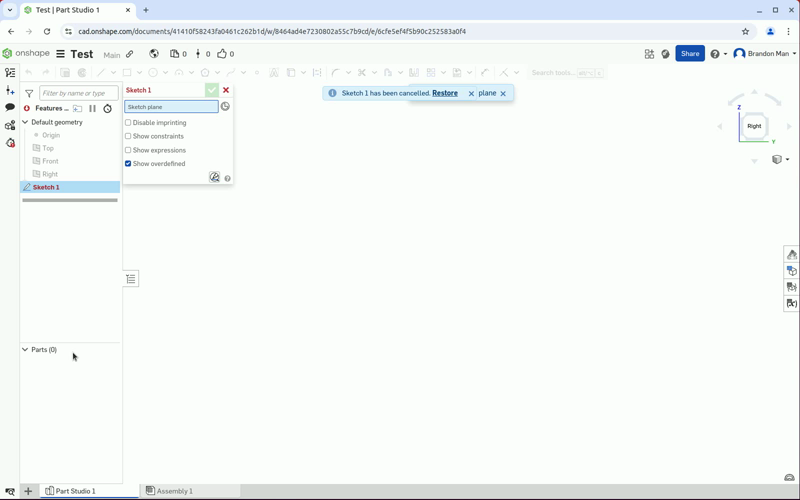
mouse_move(73, 176)
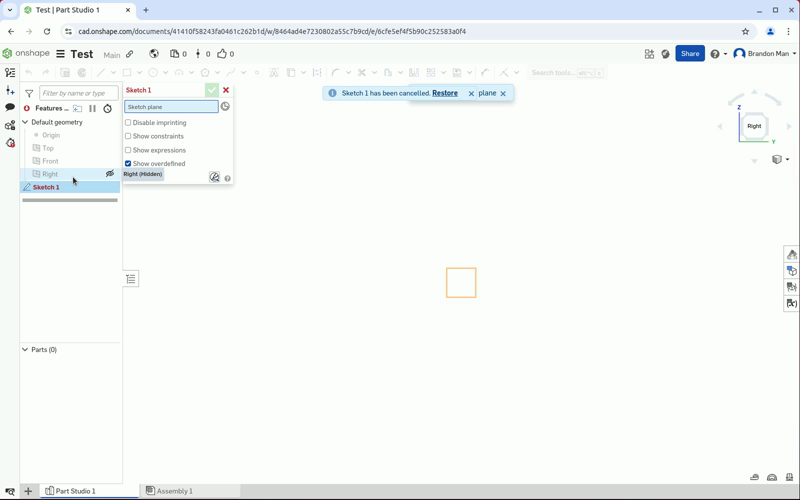
click(73, 176)
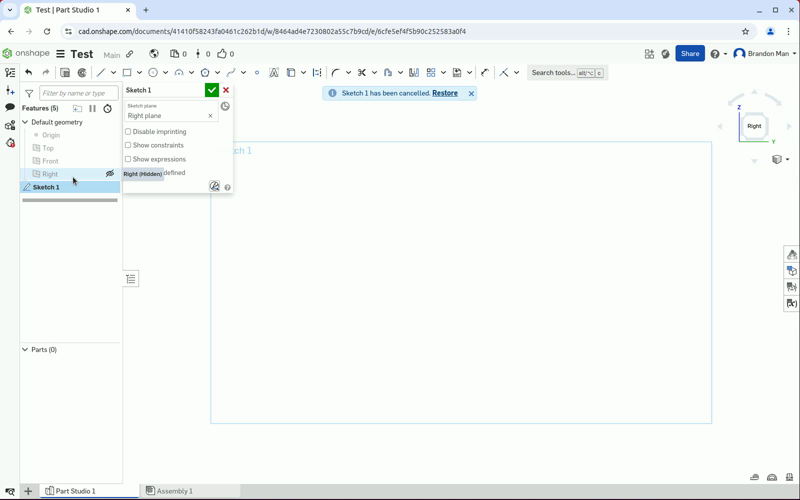
mouse_move(73, 352)
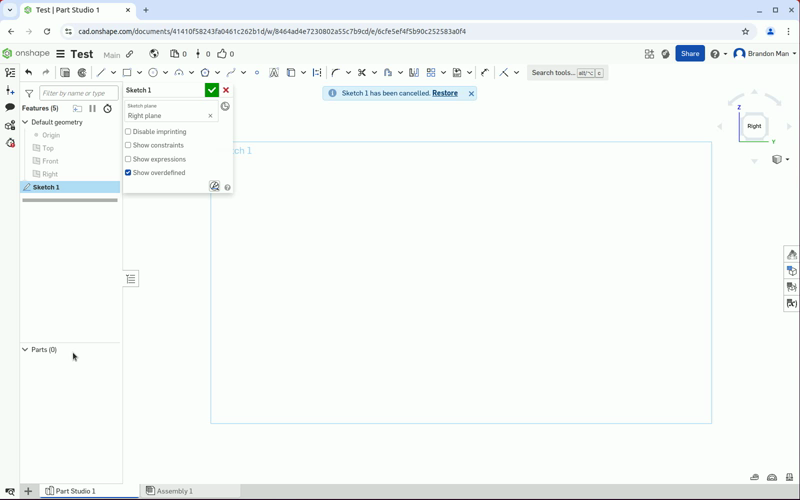
key(y)
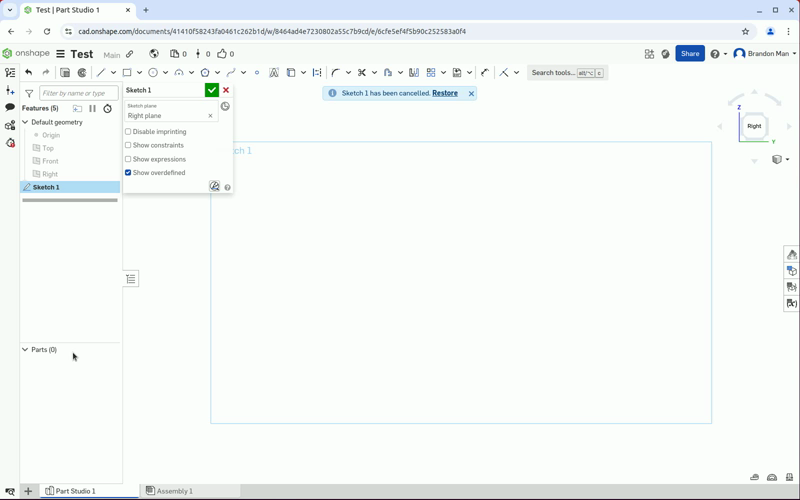
key(l)
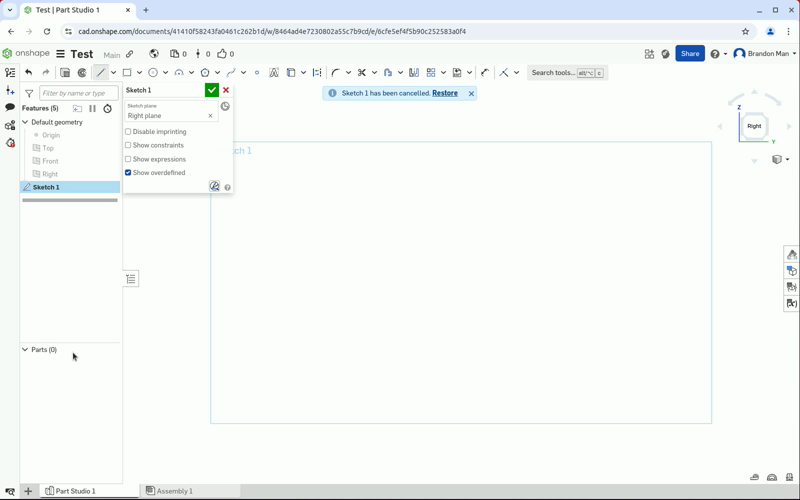
key_down(shift)
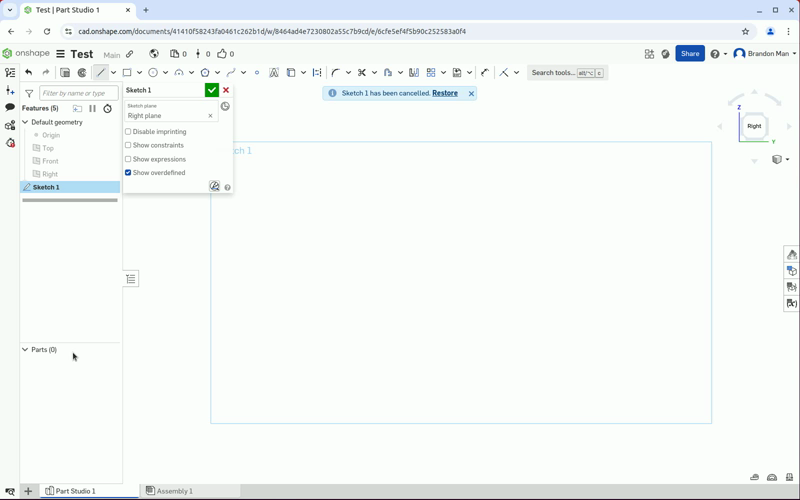
mouse_move(348, 278)
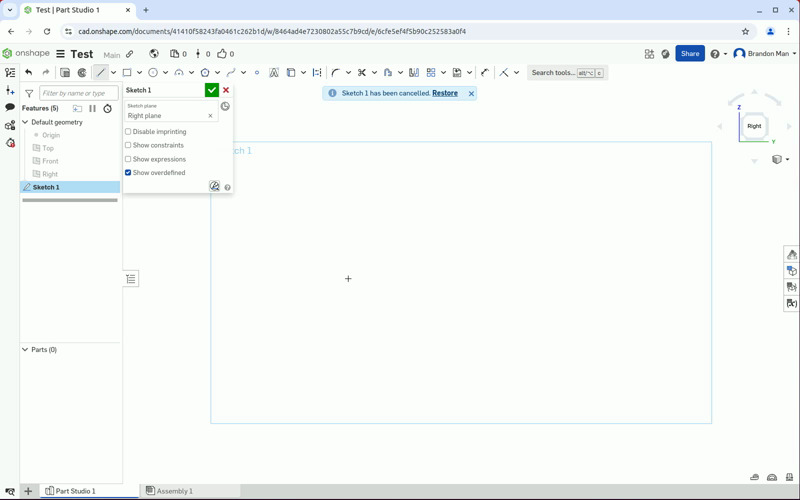
click(348, 278)
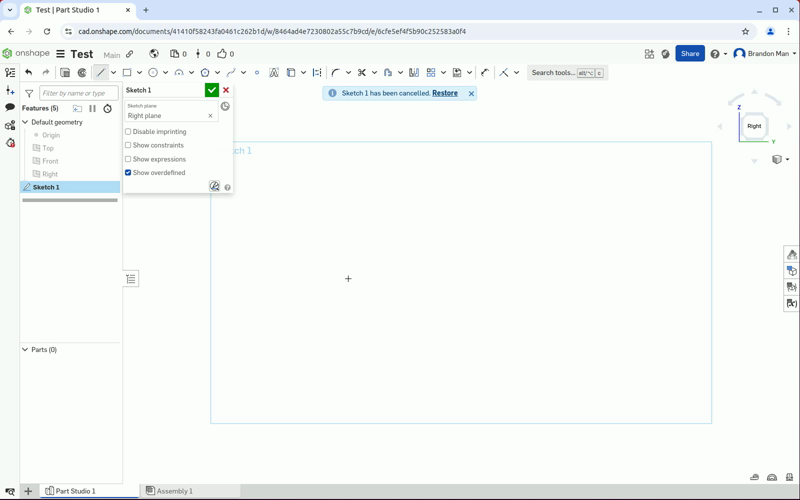
key_up(shift)
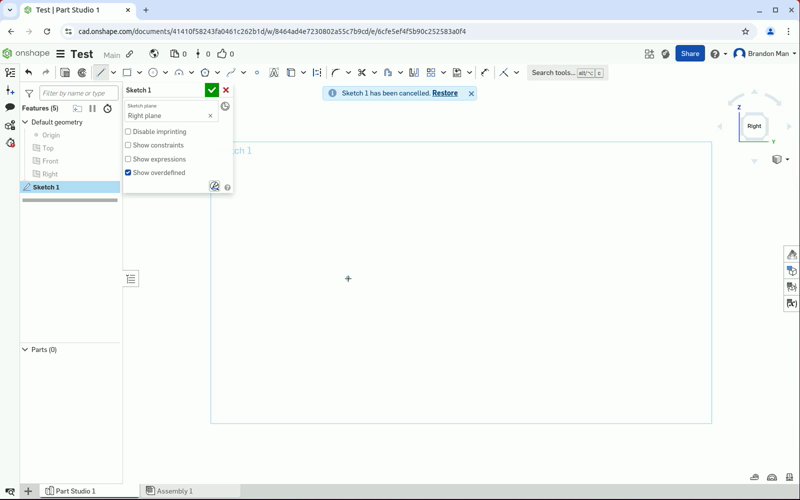
key_down(shift)
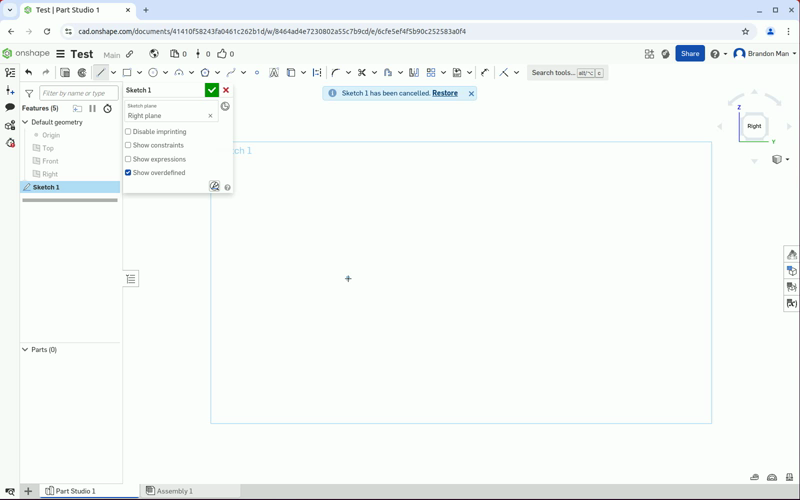
mouse_move(564, 278)
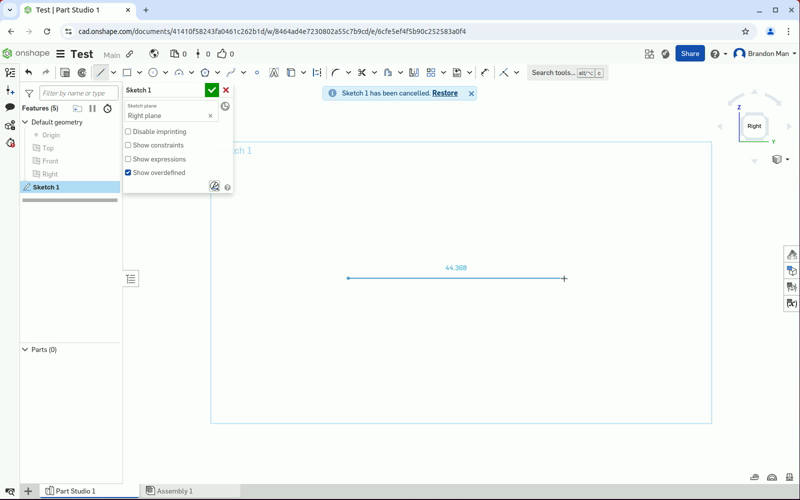
click(564, 278)
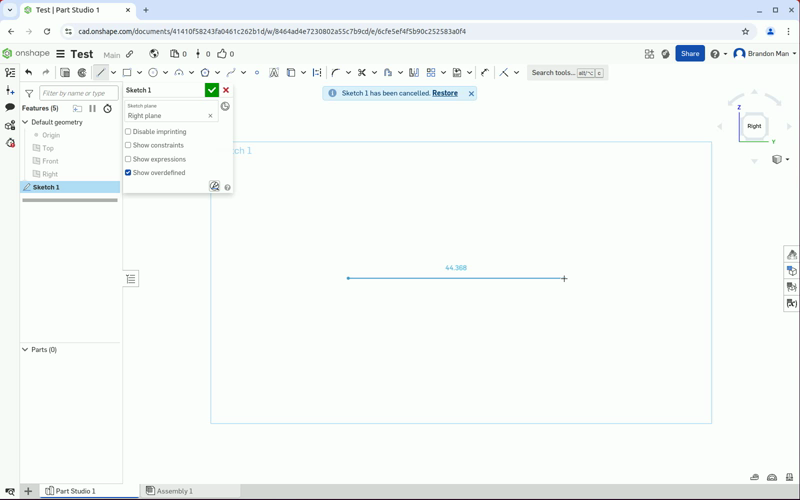
key_up(shift)
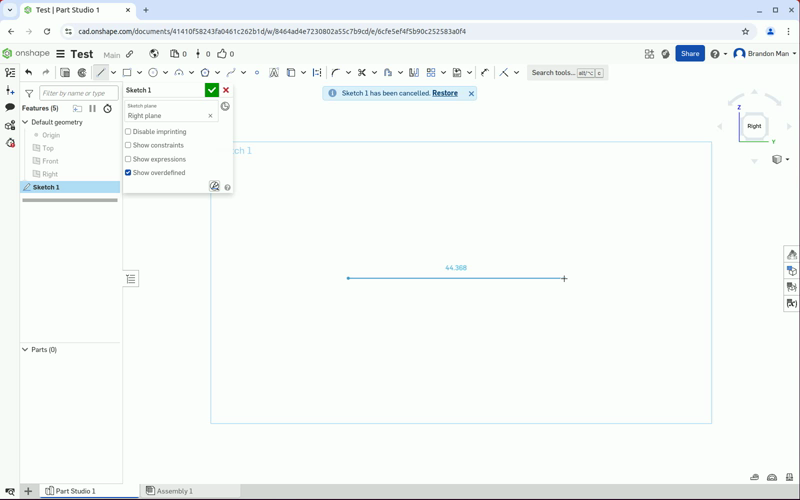
key_down(shift)
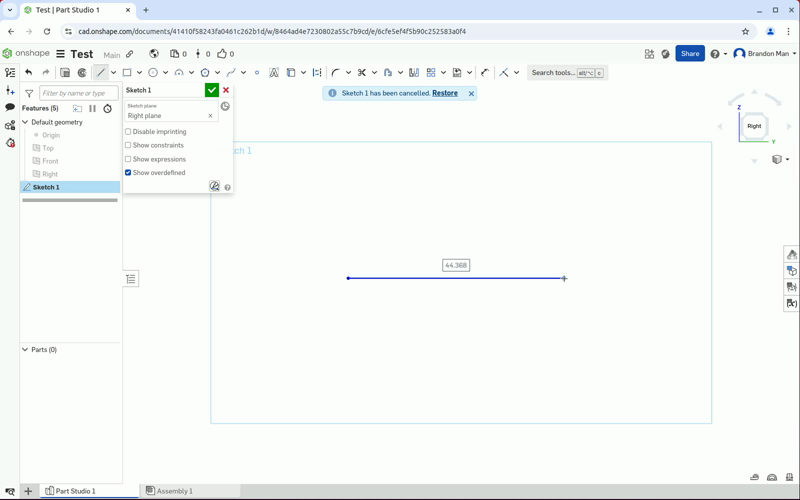
mouse_move(589, 278)
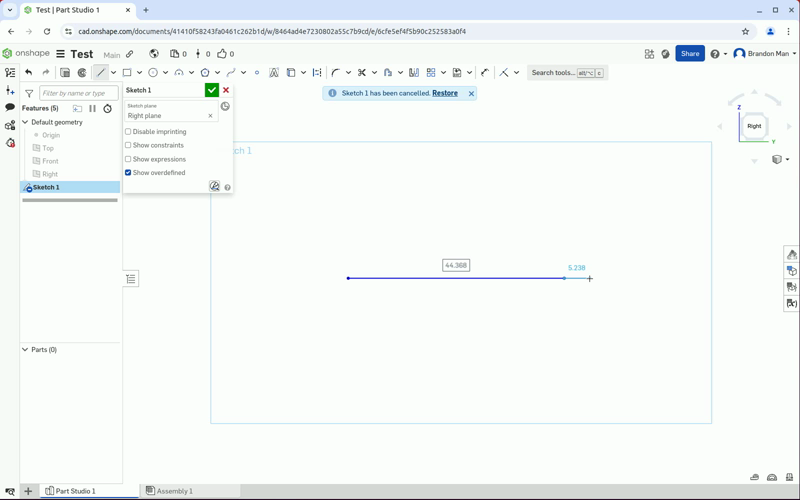
mouse_move(564, 264)
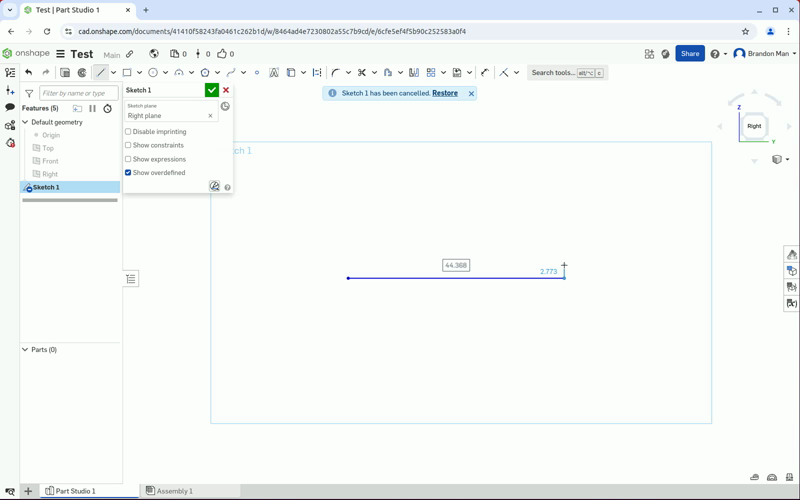
click(564, 264)
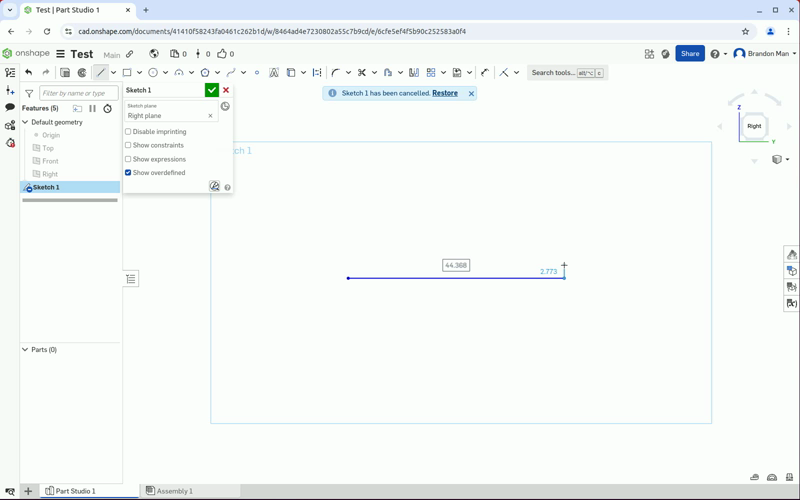
key_up(shift)
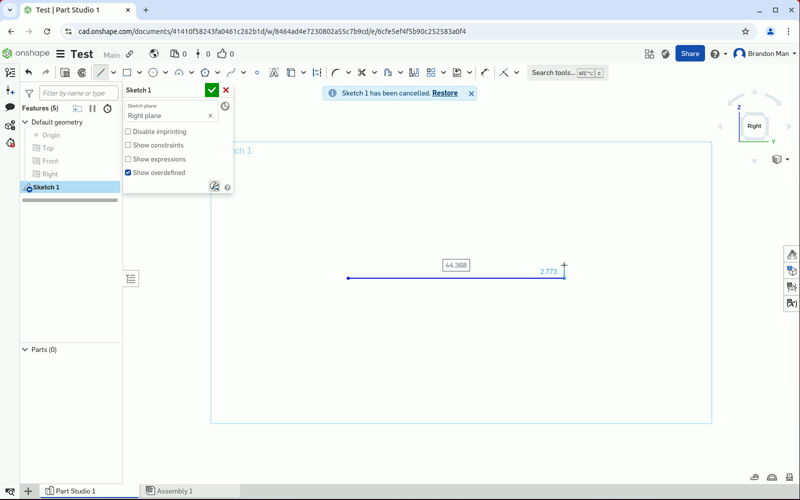
key_down(shift)
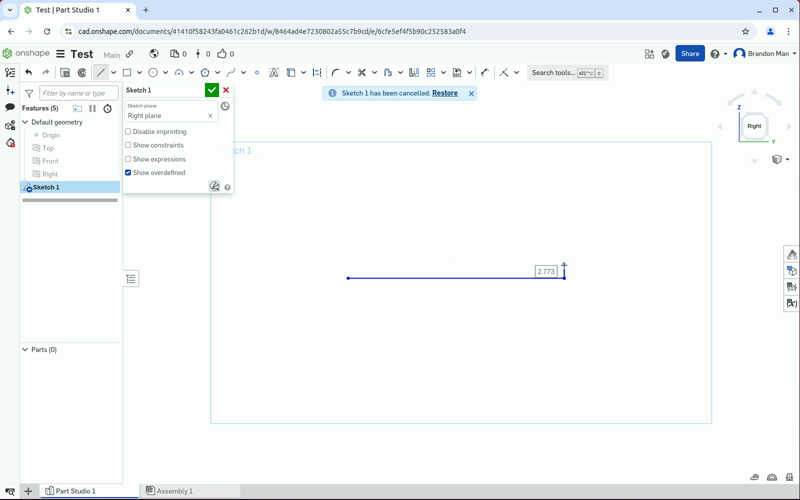
mouse_move(455, 264)
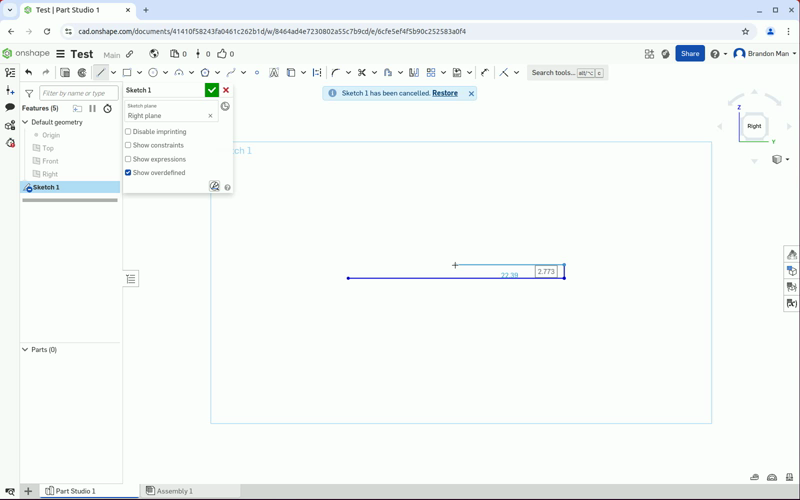
click(455, 264)
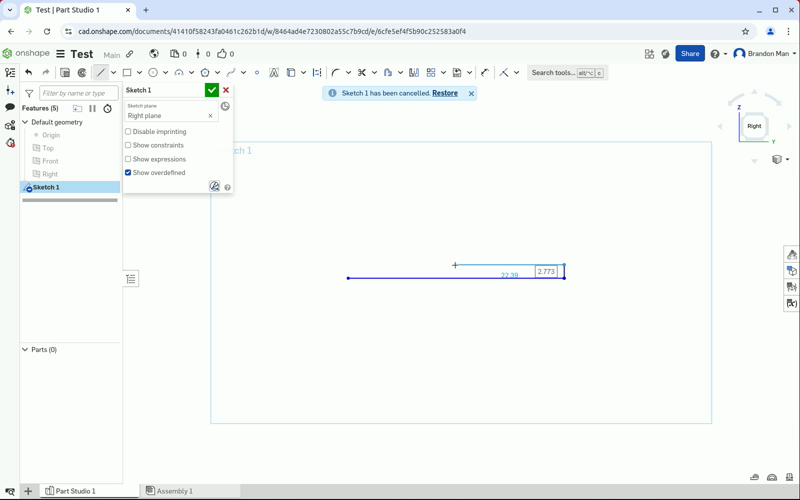
key_up(shift)
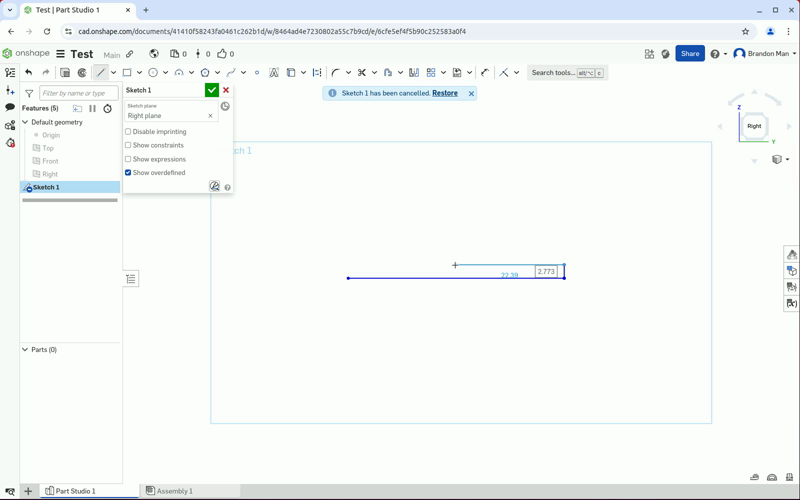
key_down(shift)
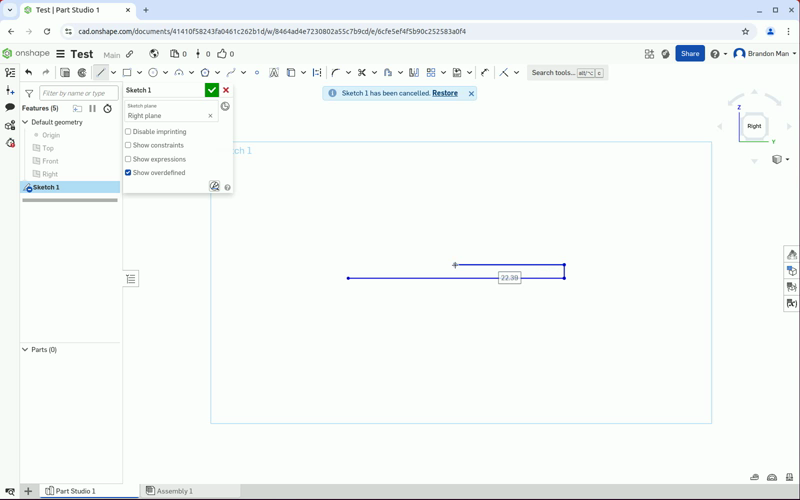
mouse_move(485, 264)
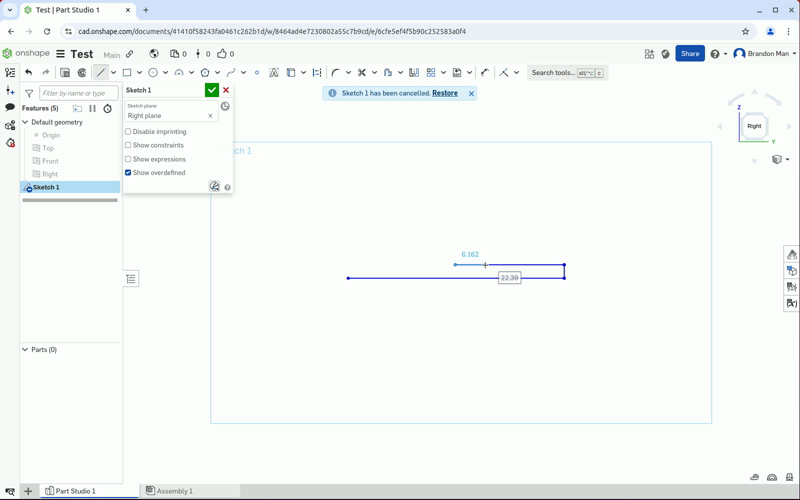
mouse_move(455, 219)
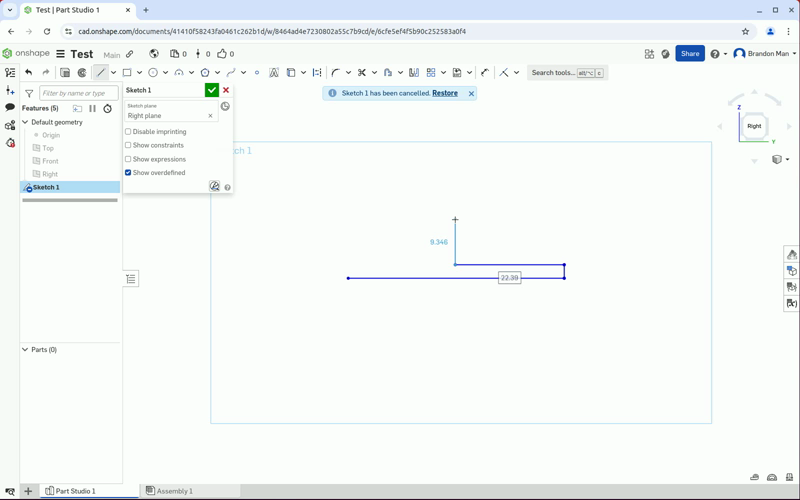
click(455, 219)
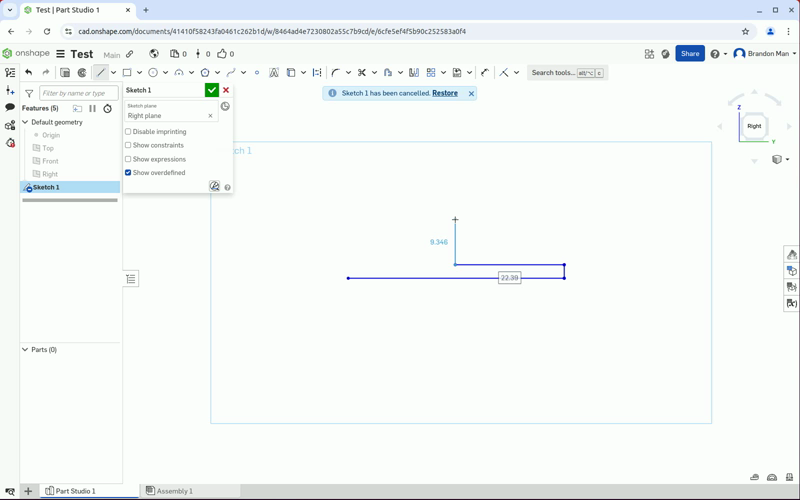
key_up(shift)
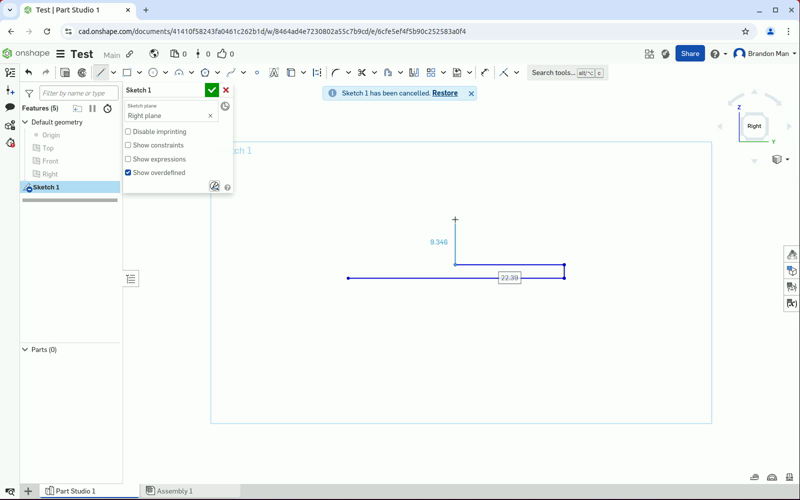
key_down(shift)
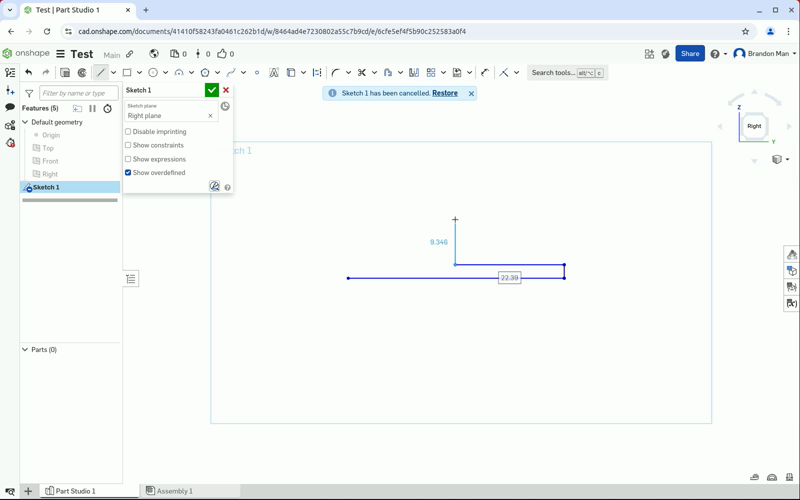
mouse_move(348, 219)
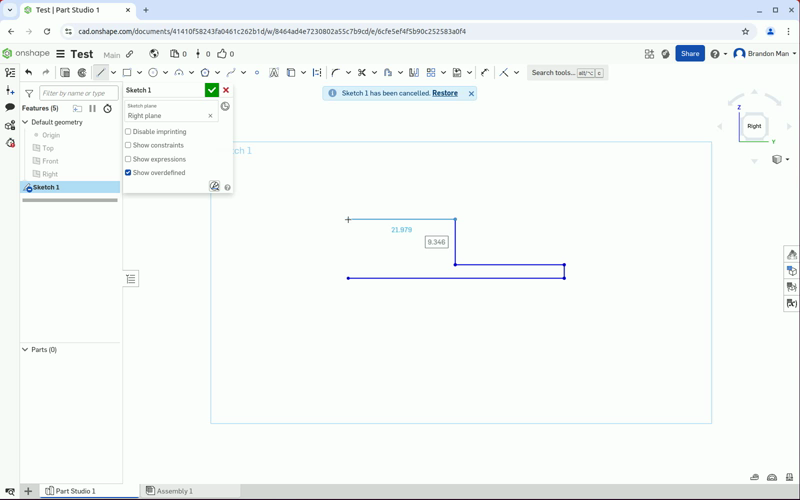
click(348, 219)
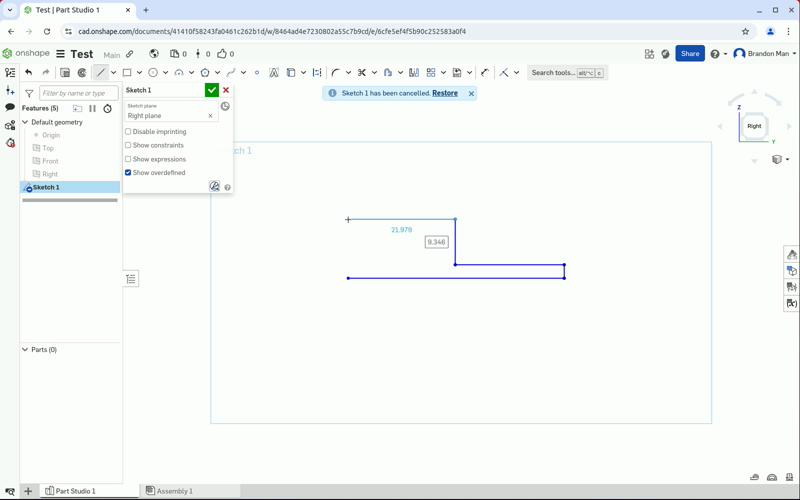
key_up(shift)
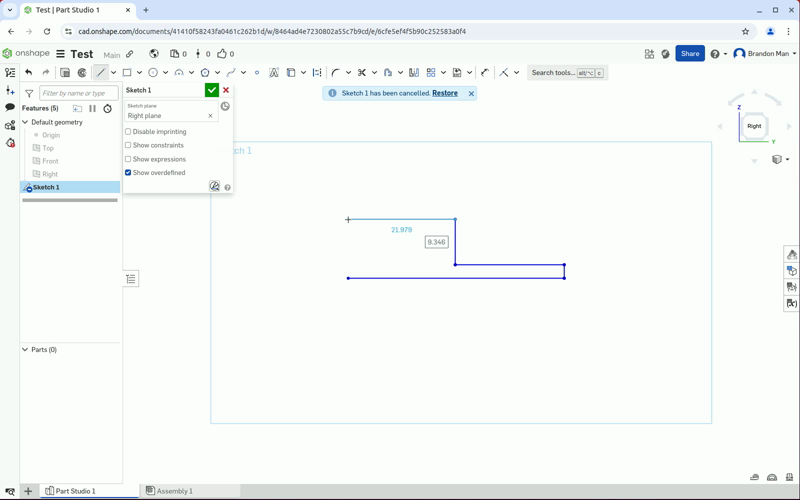
mouse_move(378, 219)
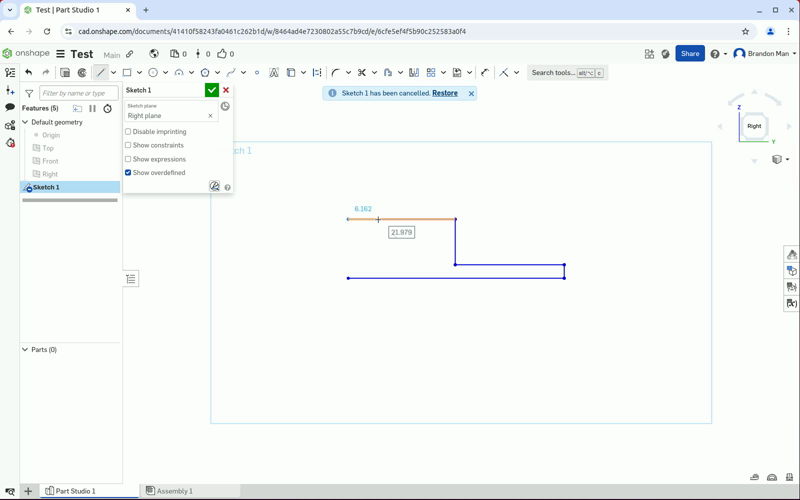
key_down(shift)
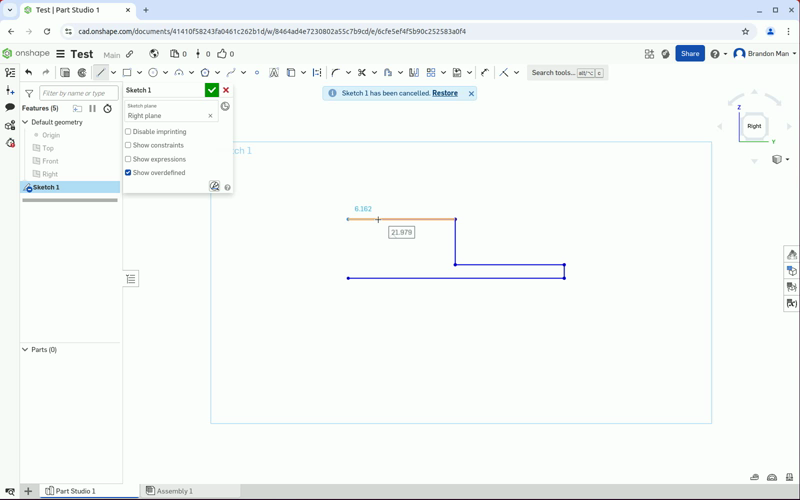
mouse_move(348, 278)
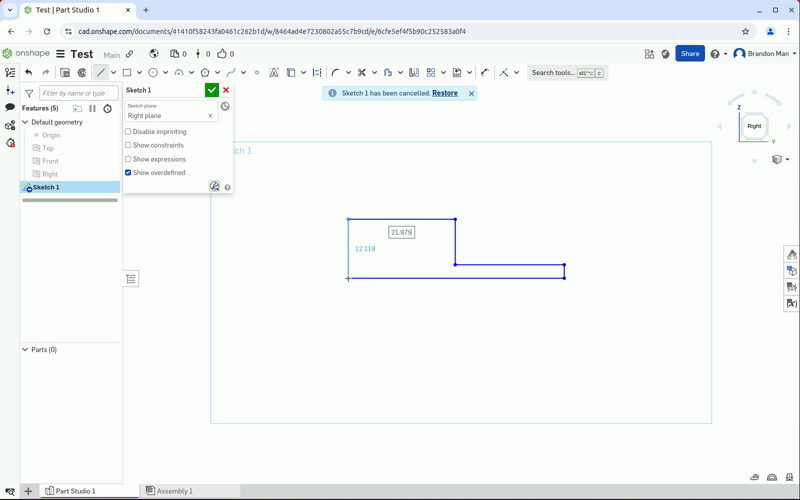
key_up(shift)
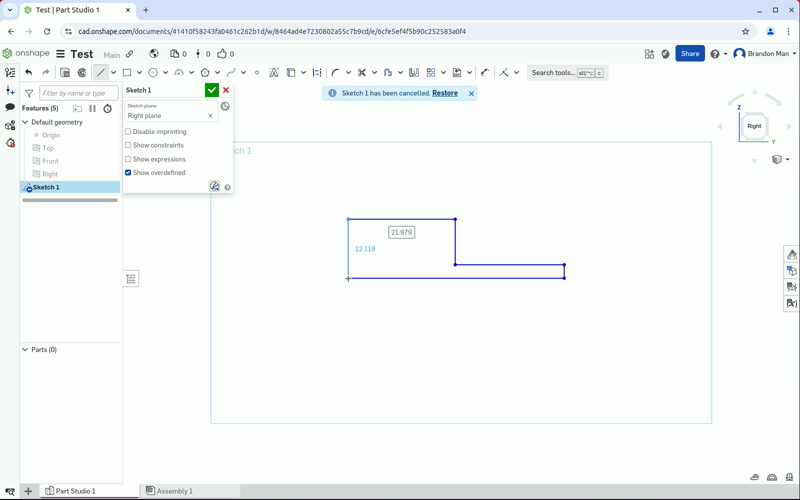
click(348, 278)
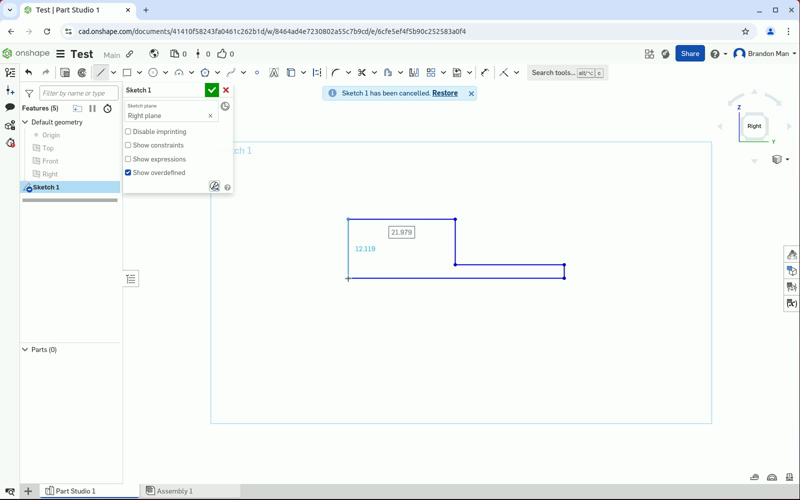
key(esc)
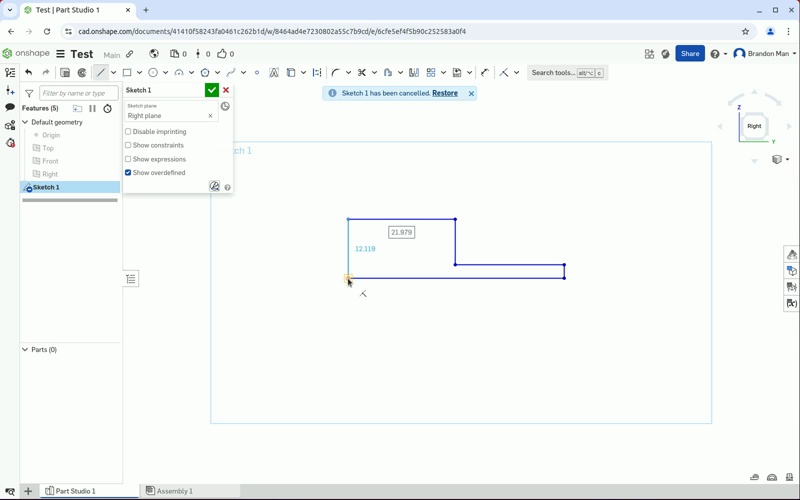
mouse_move(431, 269)
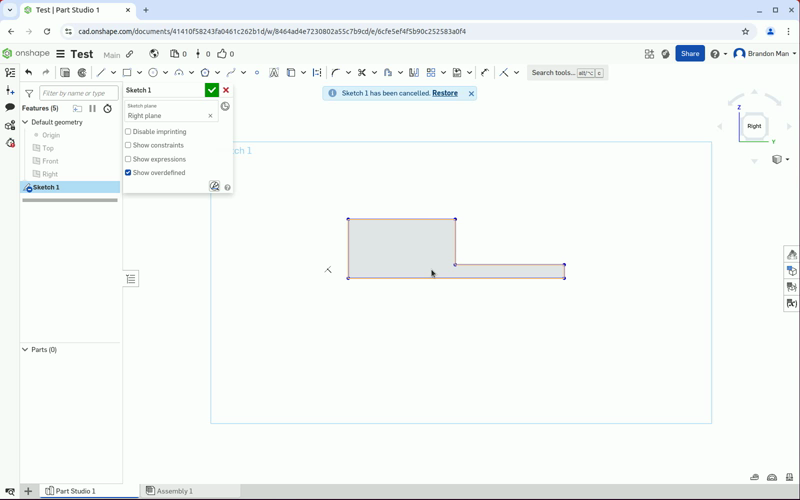
click(431, 269)
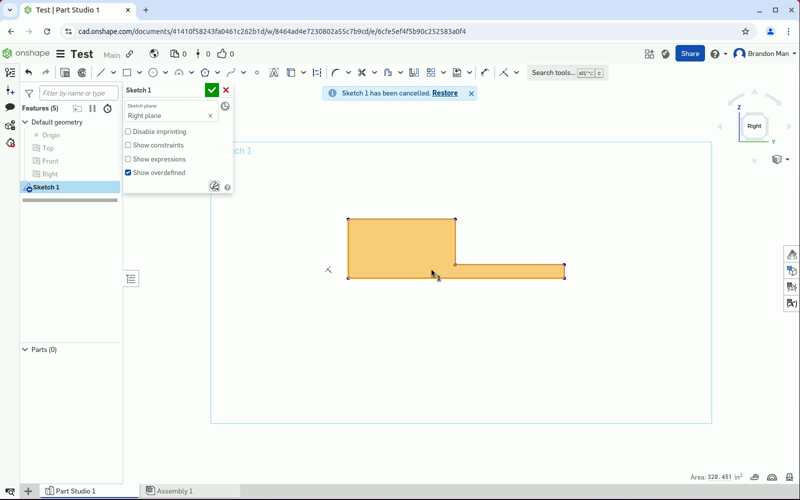
mouse_move(73, 352)
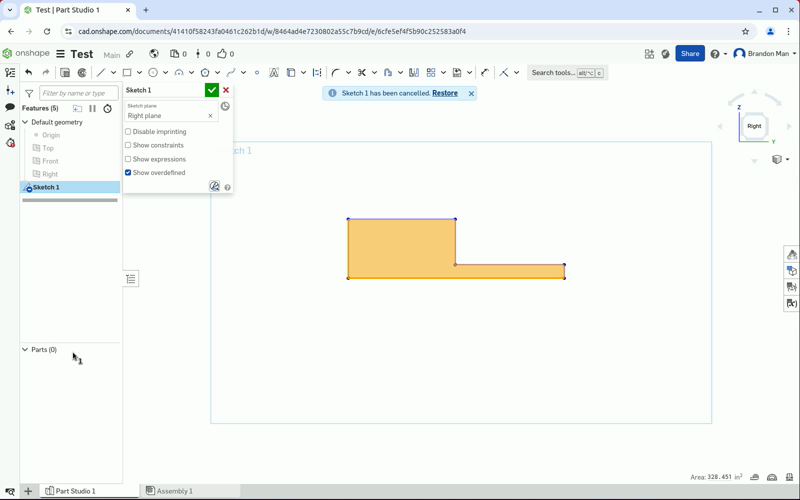
key(shift+y)
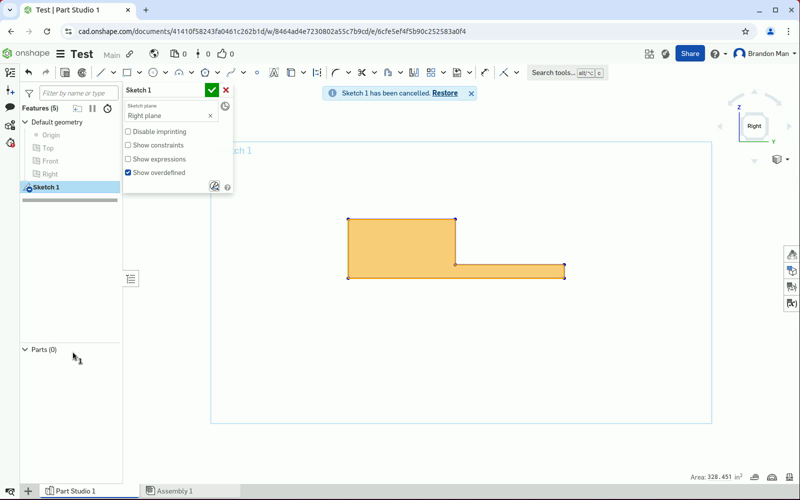
key(shift+e)
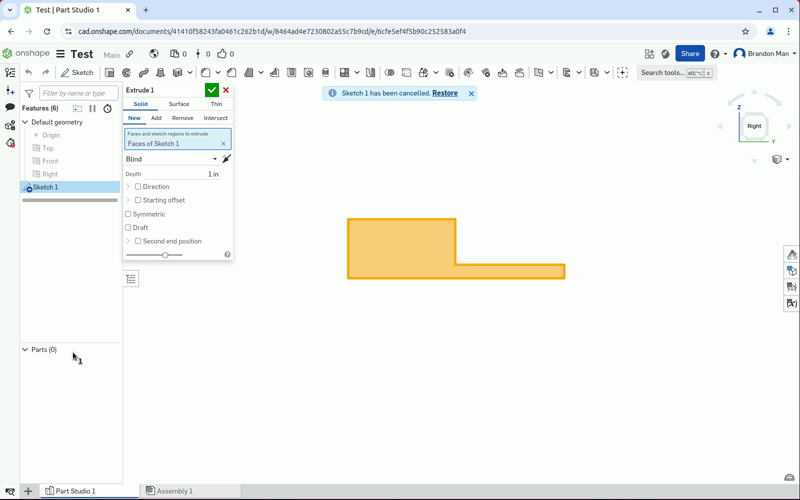
mouse_move(143, 106)
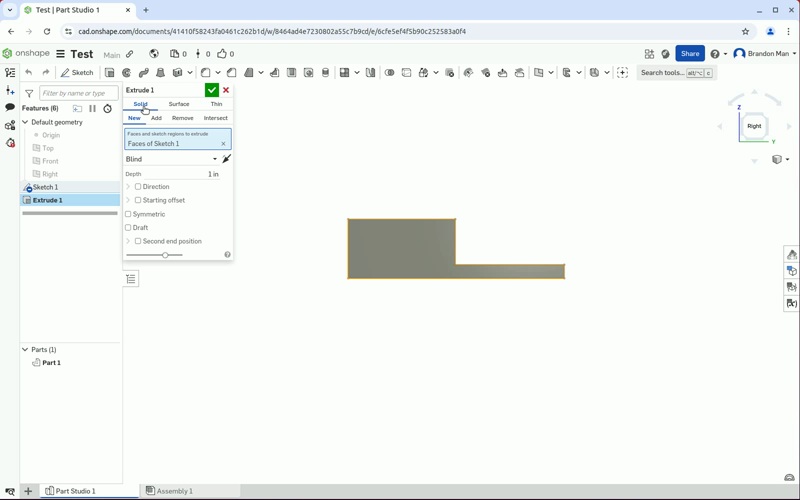
click(143, 106)
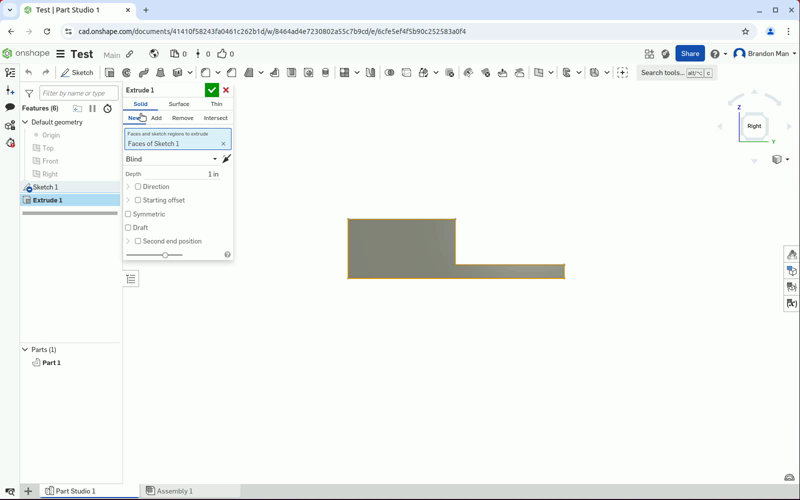
mouse_move(137, 120)
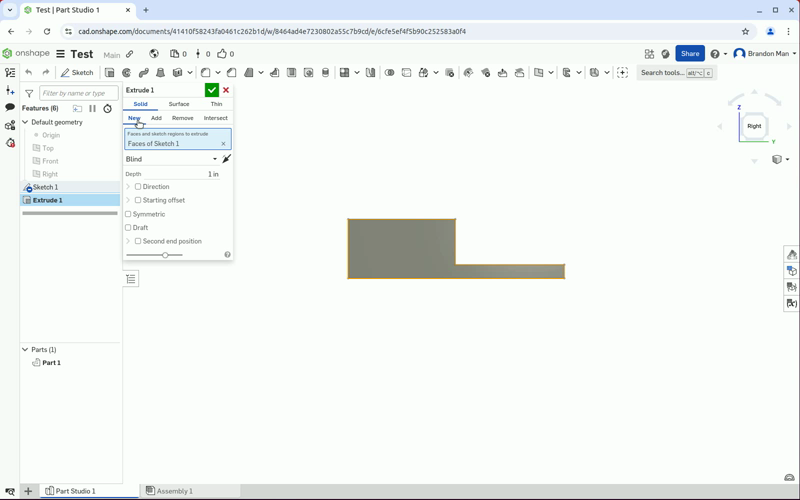
click(137, 120)
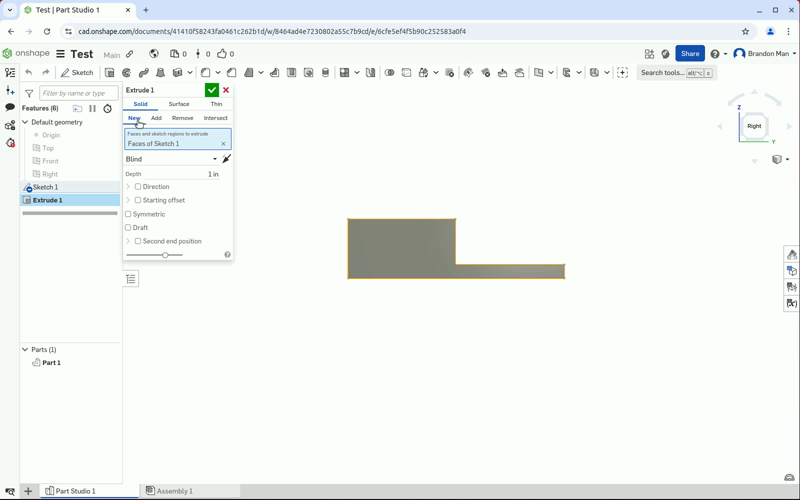
key(tab, 4)
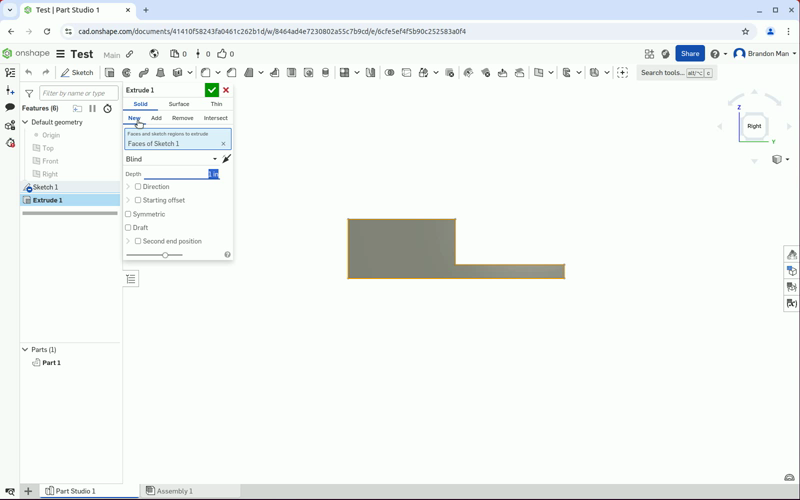
text(13.48)
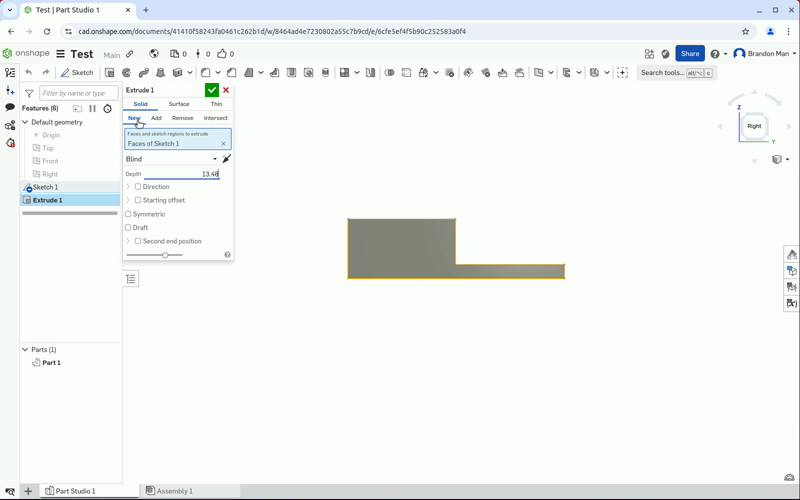
key(enter)
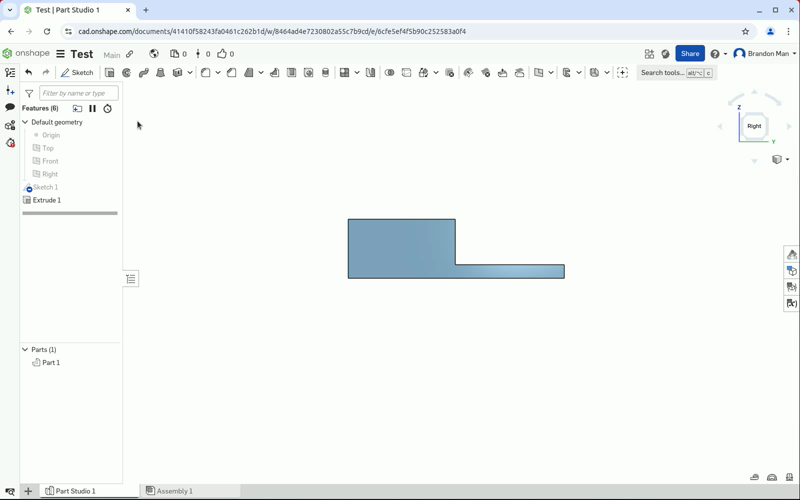
key(shift+h)
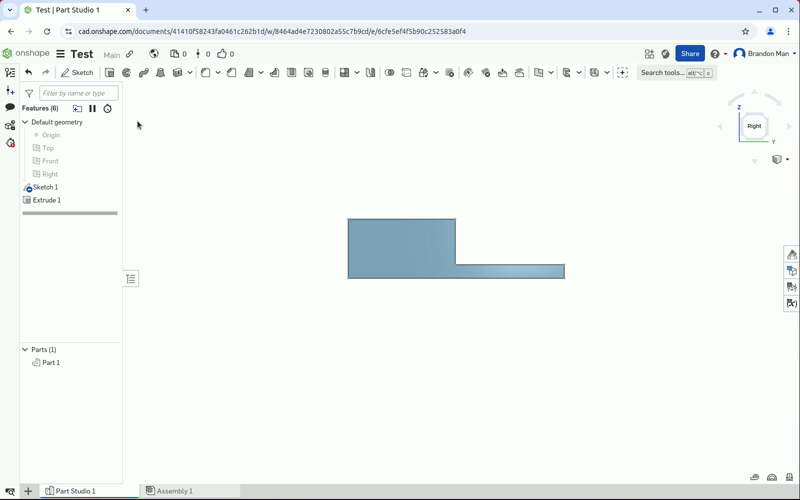
key(shift+h)
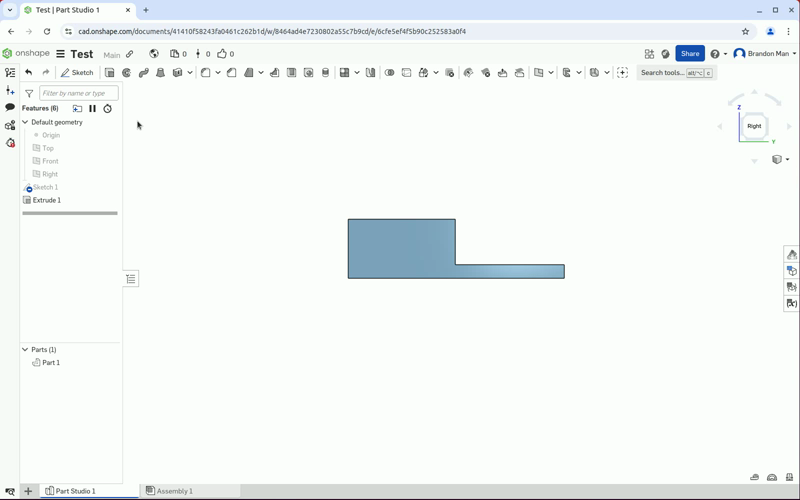
mouse_move(73, 189)
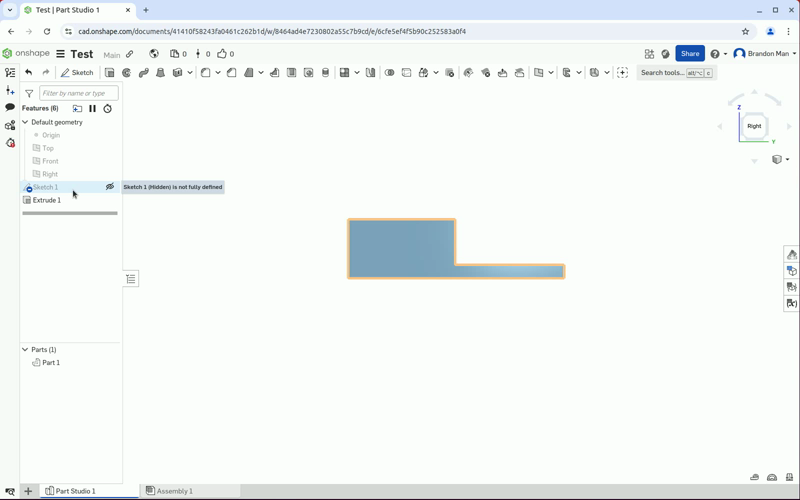
click(73, 189)
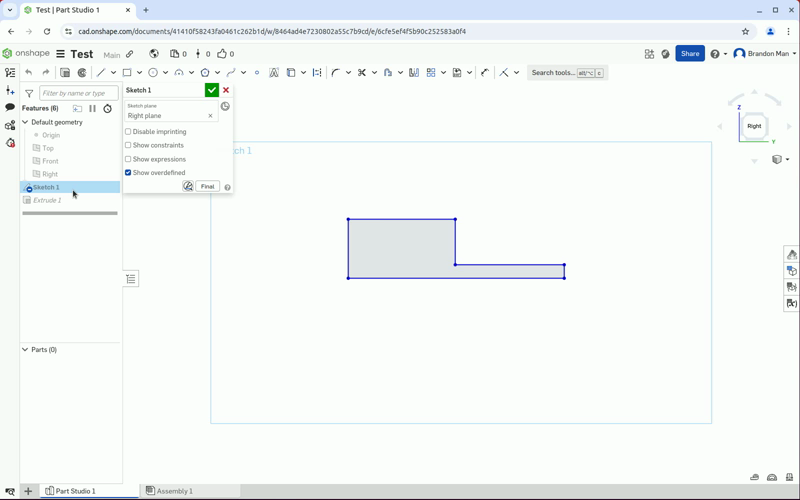
mouse_move(229, 92)
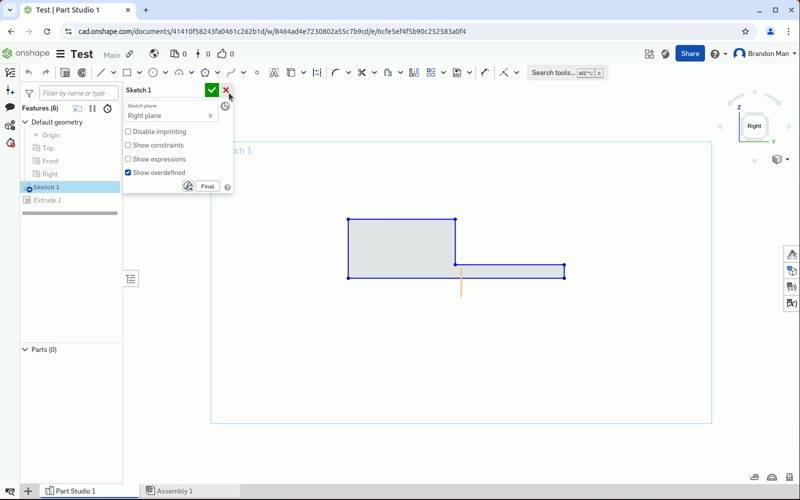
click(229, 92)
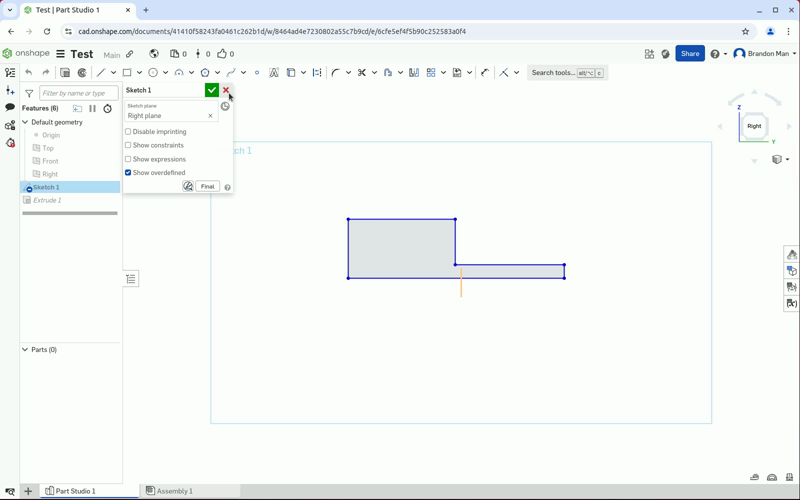
key(shift+s)
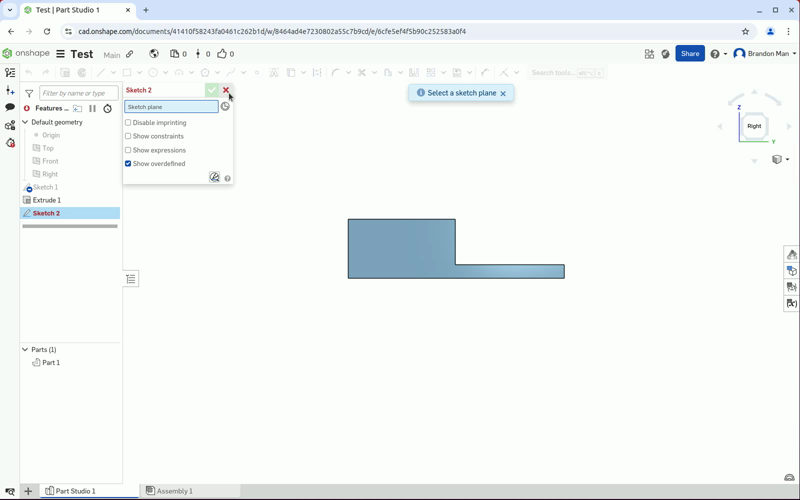
mouse_move(73, 176)
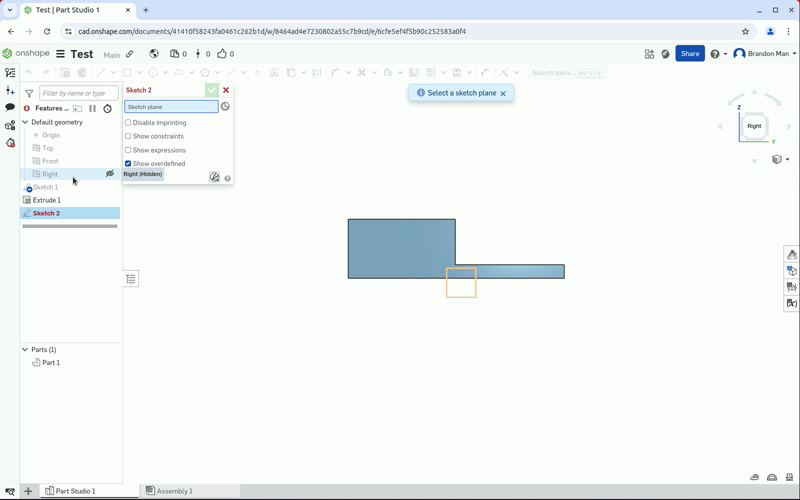
click(73, 176)
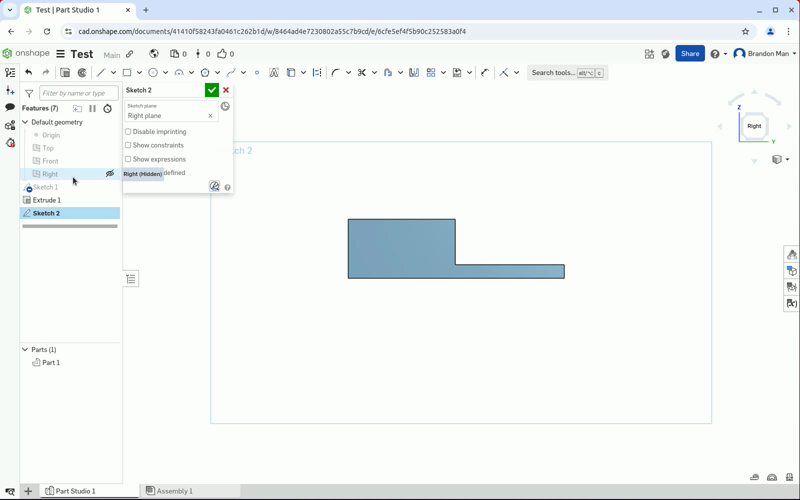
mouse_move(73, 352)
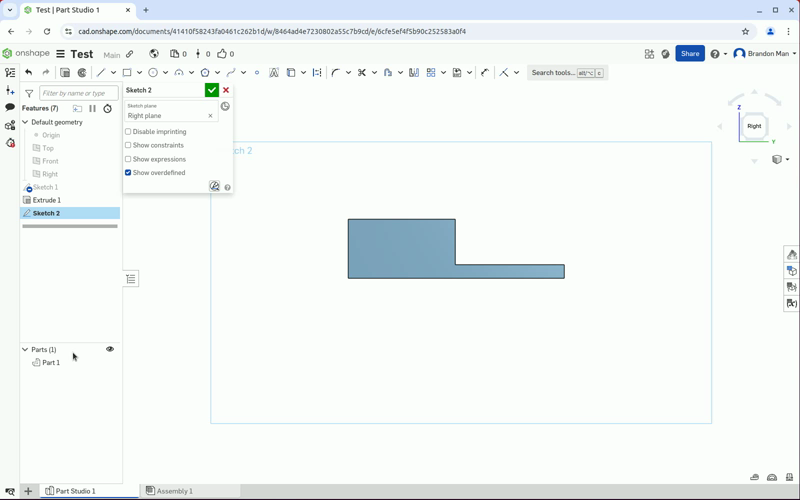
key(y)
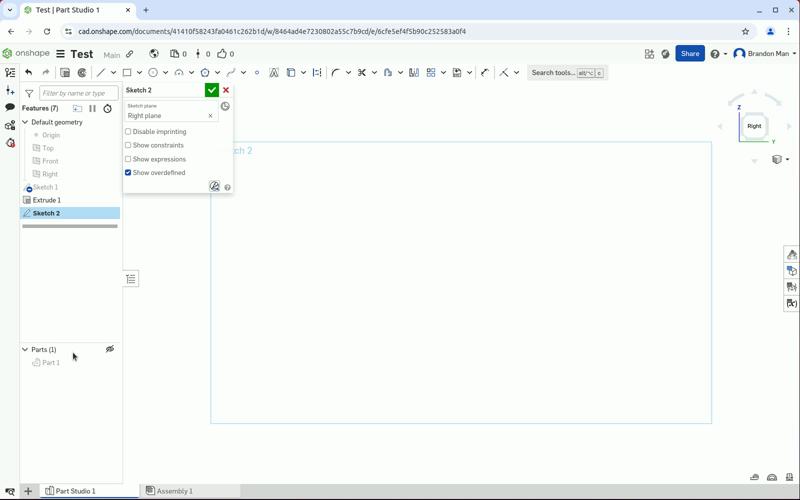
key(l)
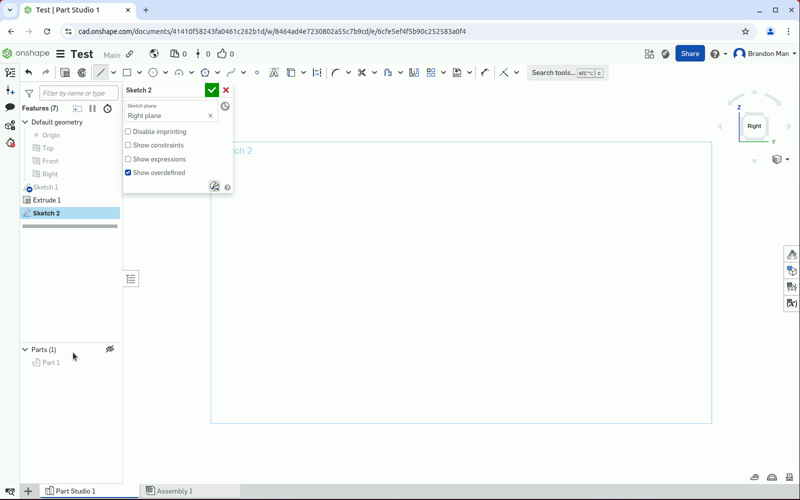
key_down(shift)
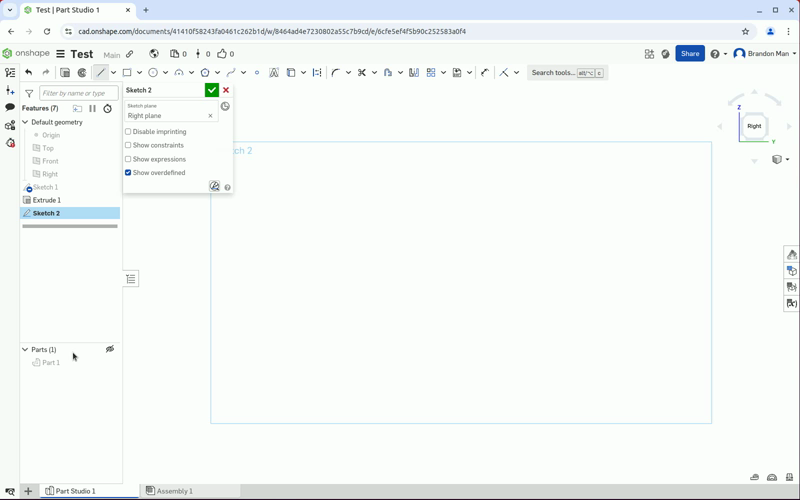
mouse_move(348, 326)
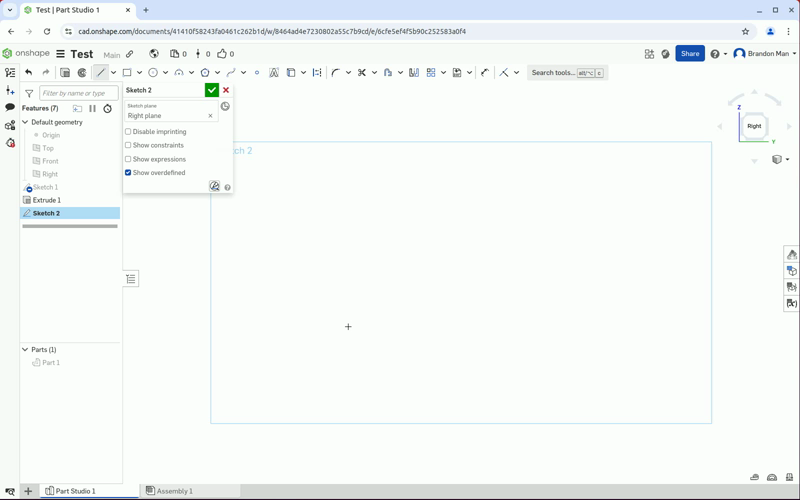
click(348, 326)
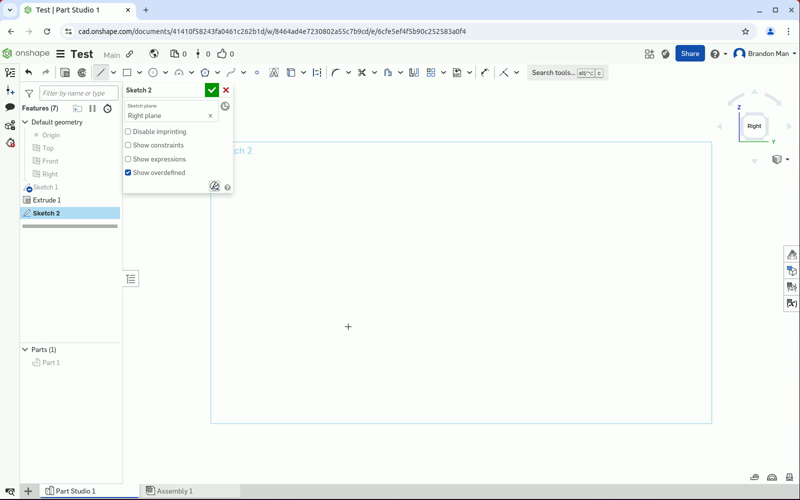
key_up(shift)
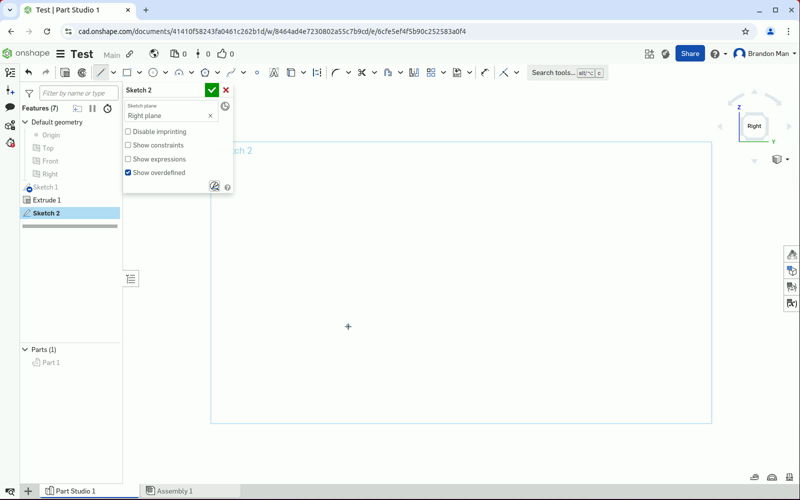
key_down(shift)
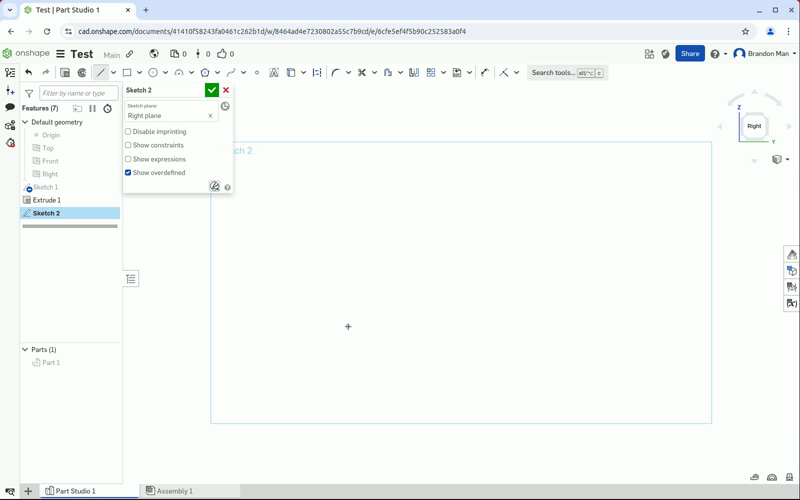
mouse_move(564, 326)
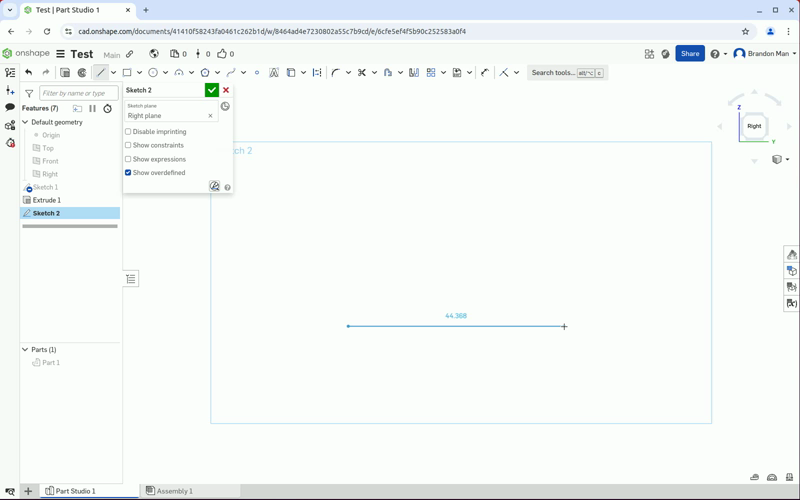
click(564, 326)
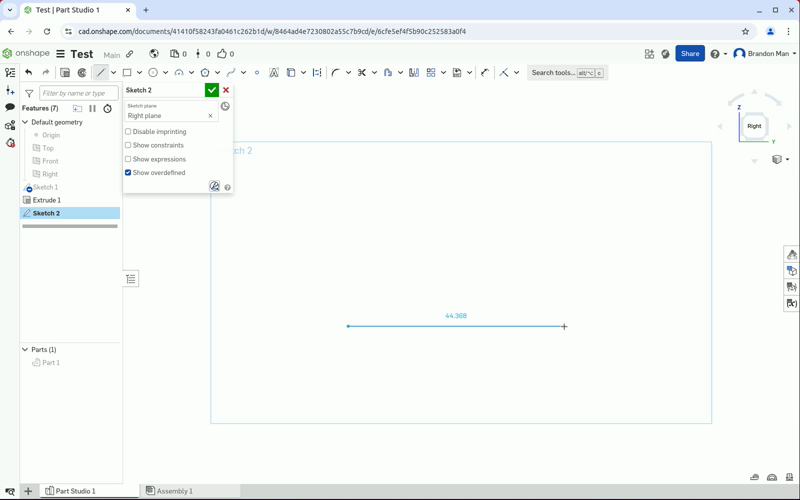
key_up(shift)
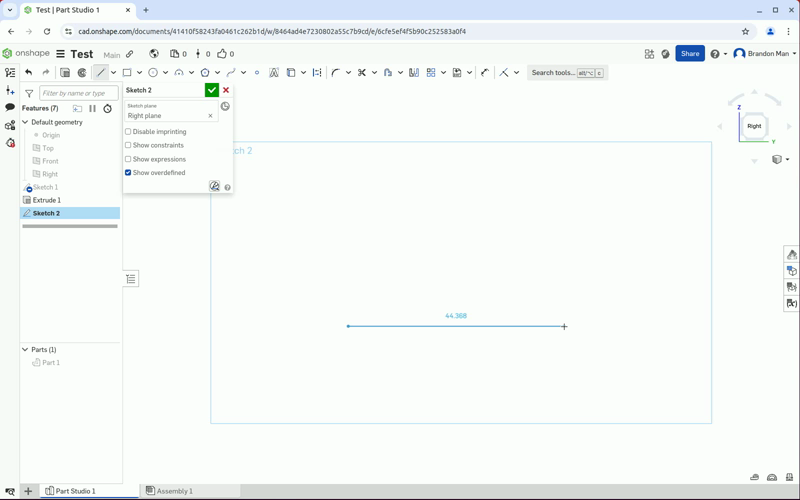
key_down(shift)
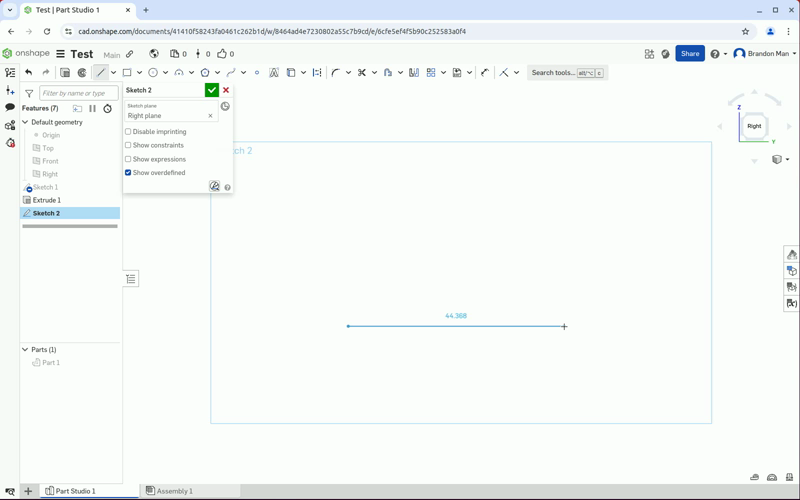
mouse_move(589, 326)
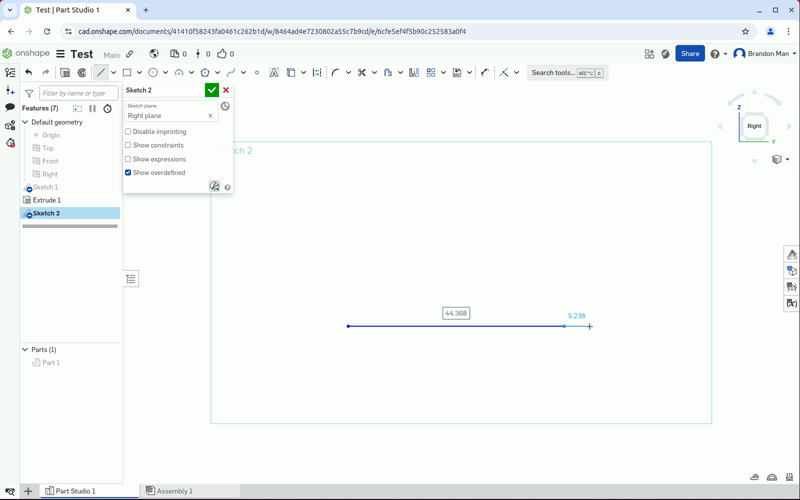
mouse_move(564, 278)
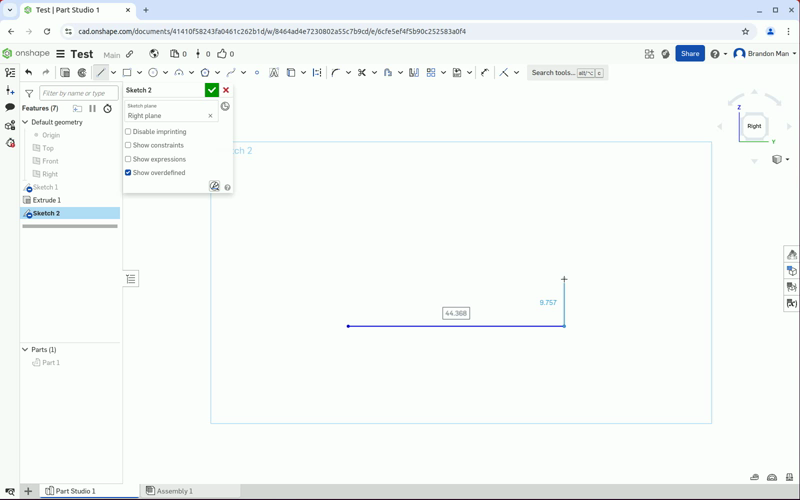
click(564, 278)
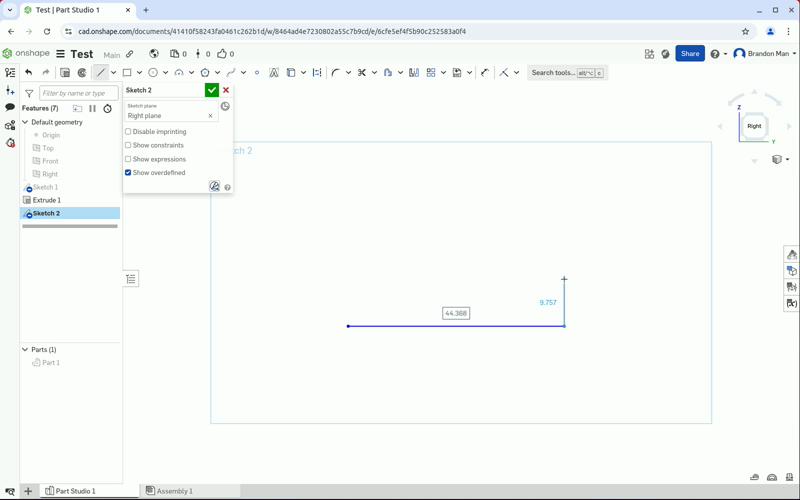
key_up(shift)
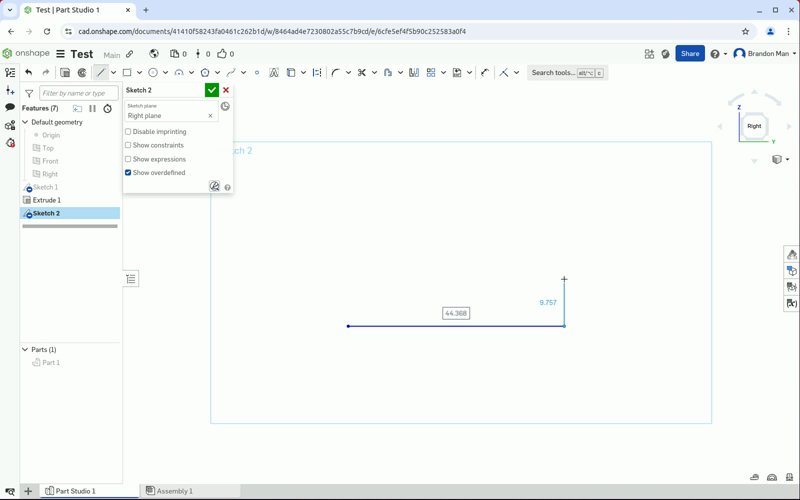
key_down(shift)
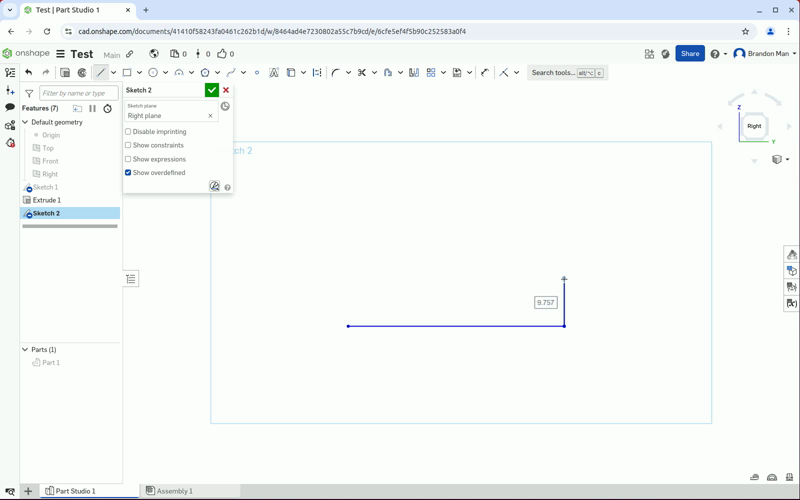
mouse_move(348, 278)
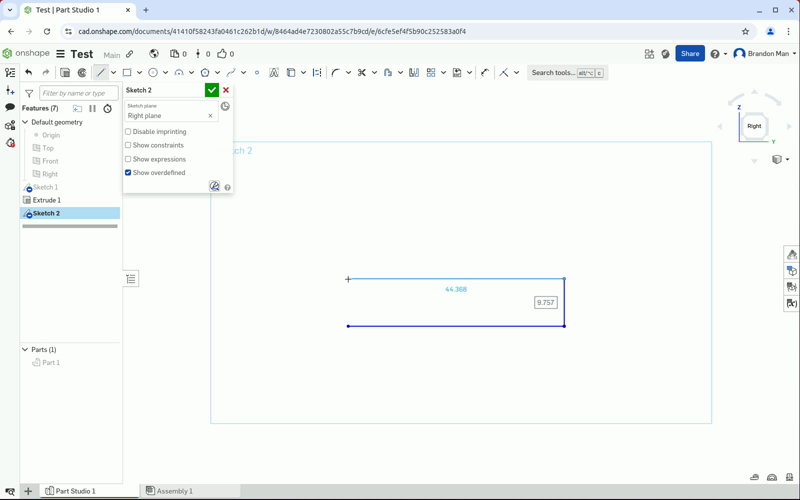
click(348, 278)
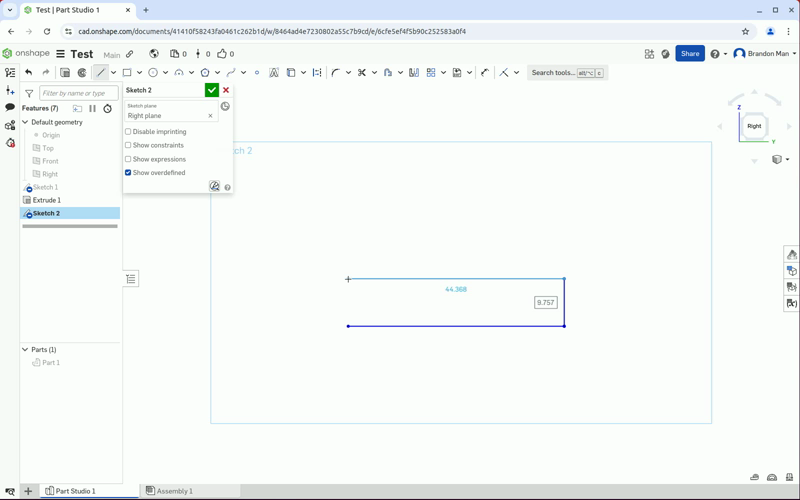
key_up(shift)
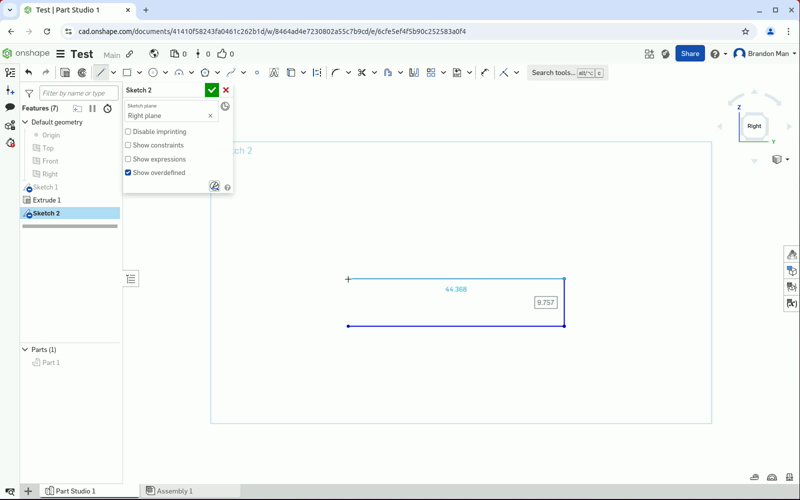
mouse_move(378, 278)
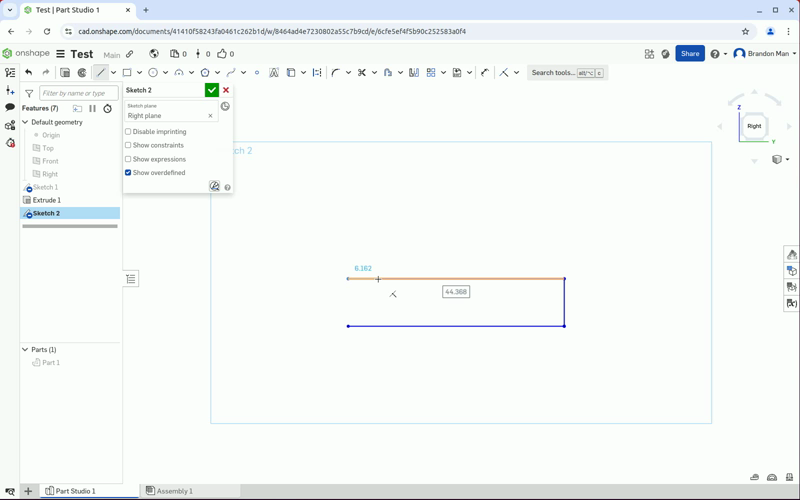
key_down(shift)
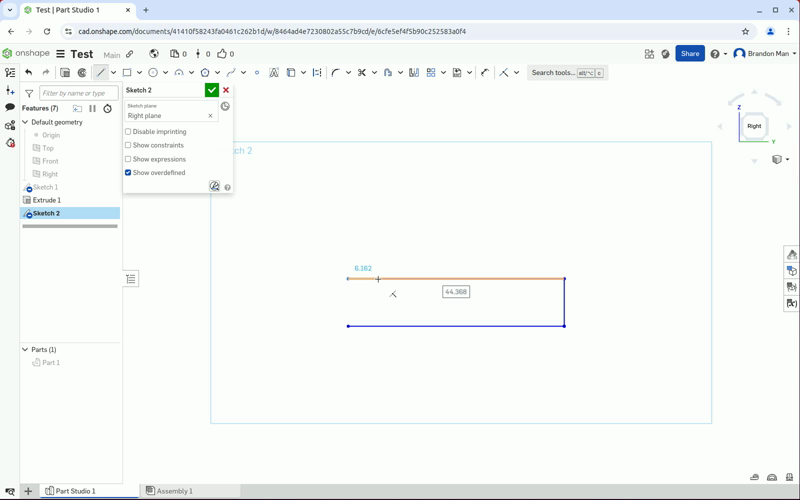
mouse_move(348, 326)
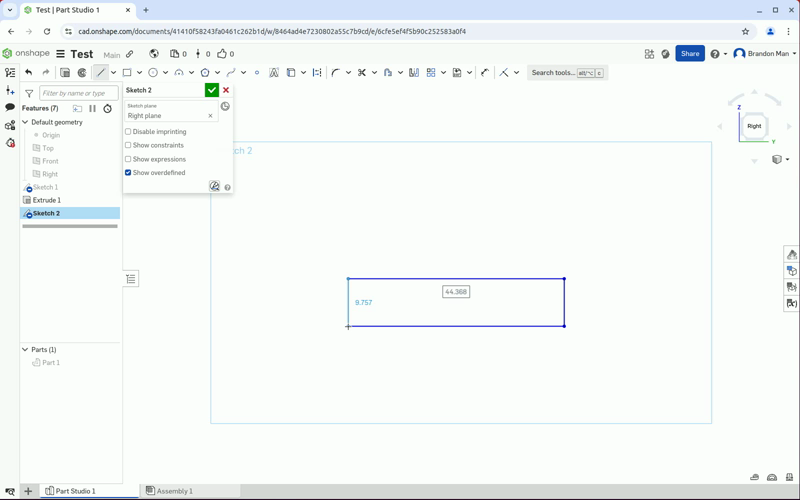
key_up(shift)
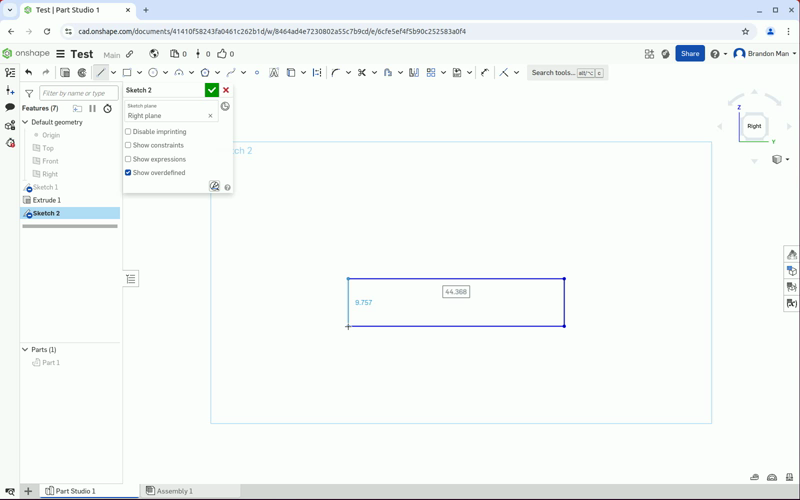
click(348, 326)
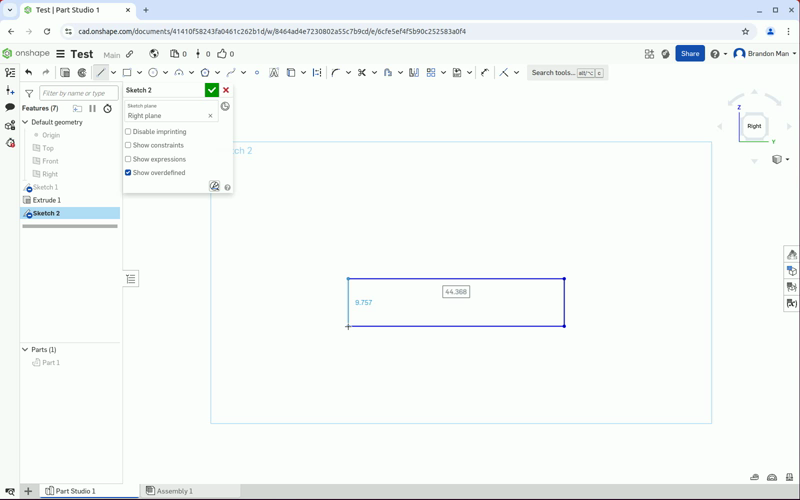
key(esc)
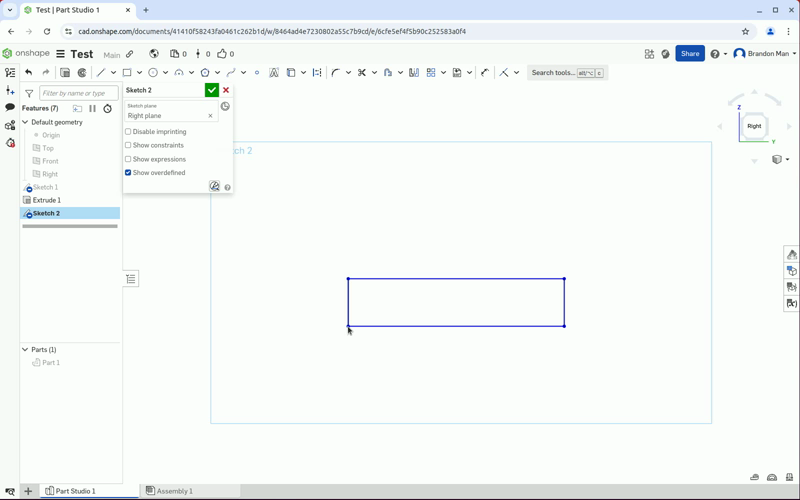
mouse_move(387, 315)
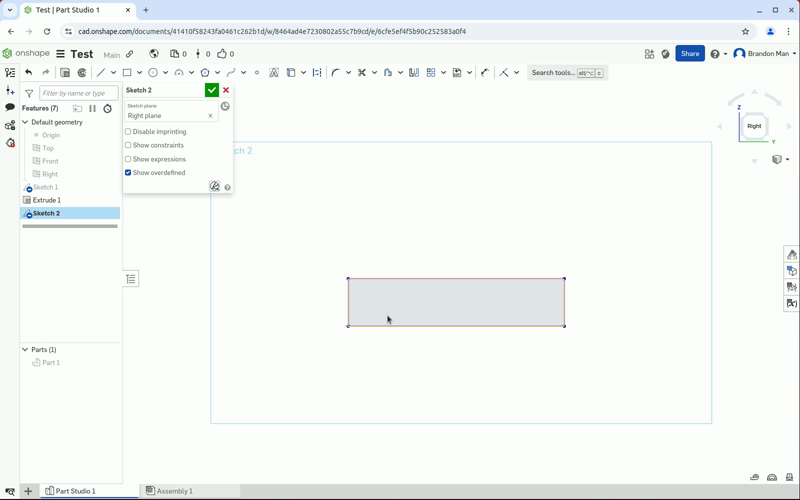
click(387, 315)
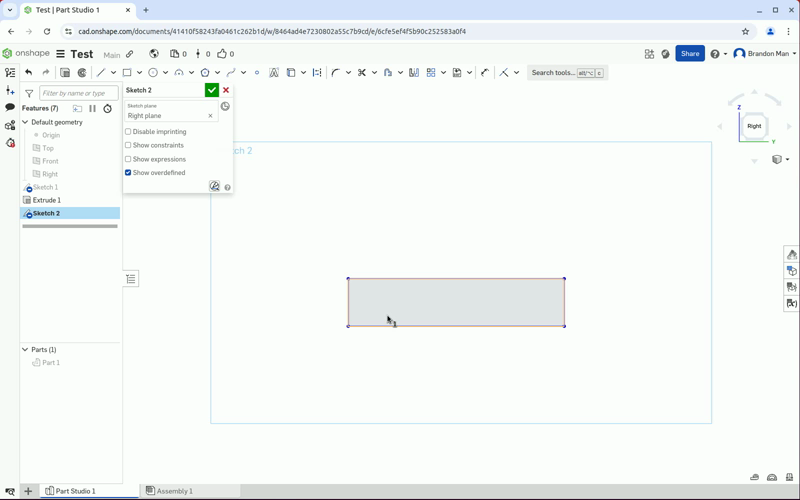
mouse_move(73, 352)
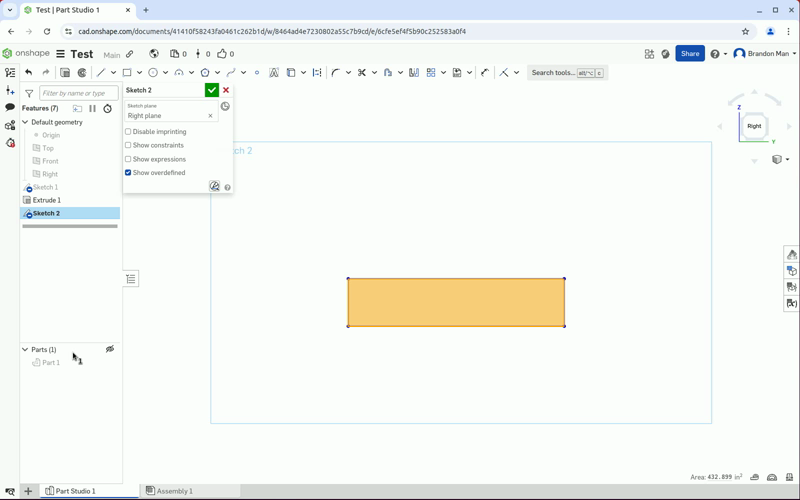
key(shift+y)
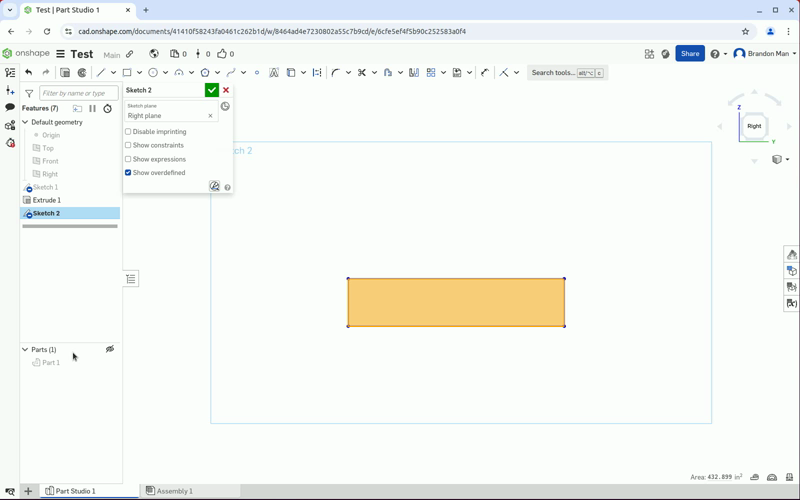
key(shift+e)
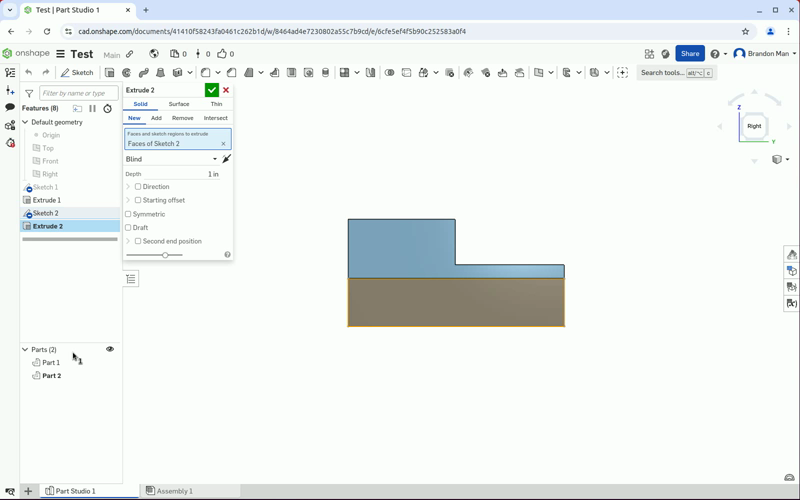
mouse_move(143, 106)
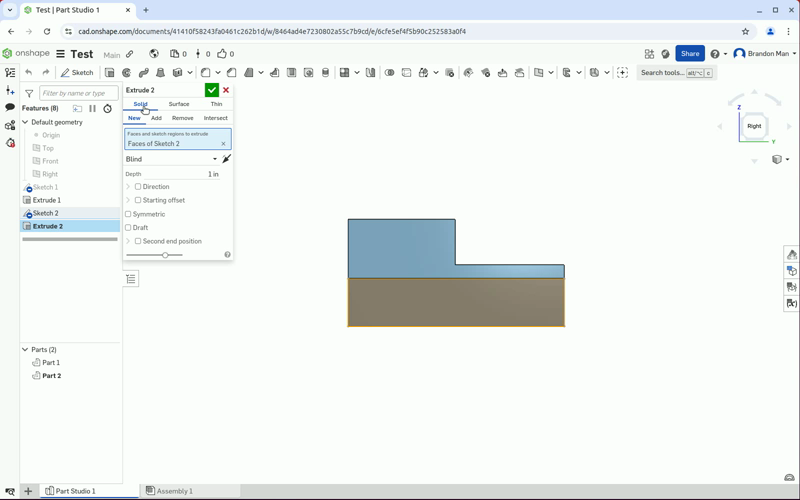
click(143, 106)
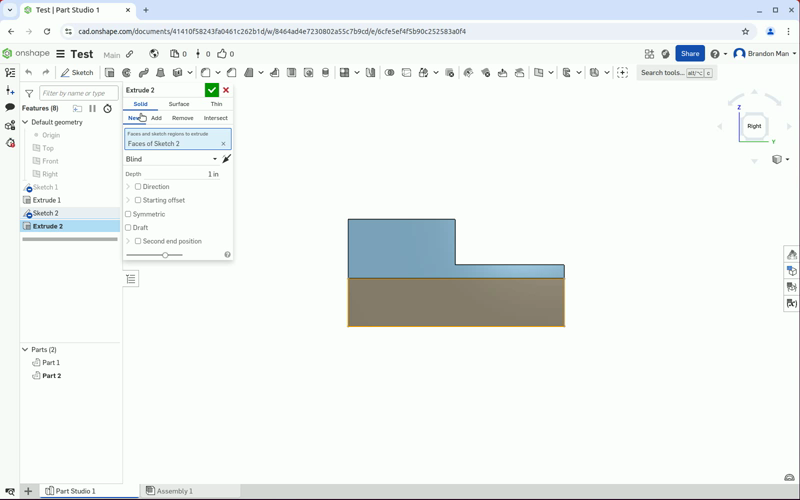
mouse_move(137, 120)
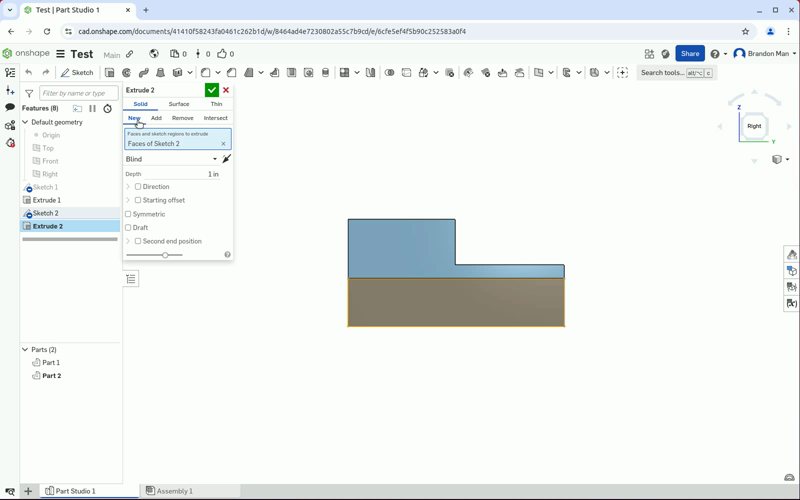
click(137, 120)
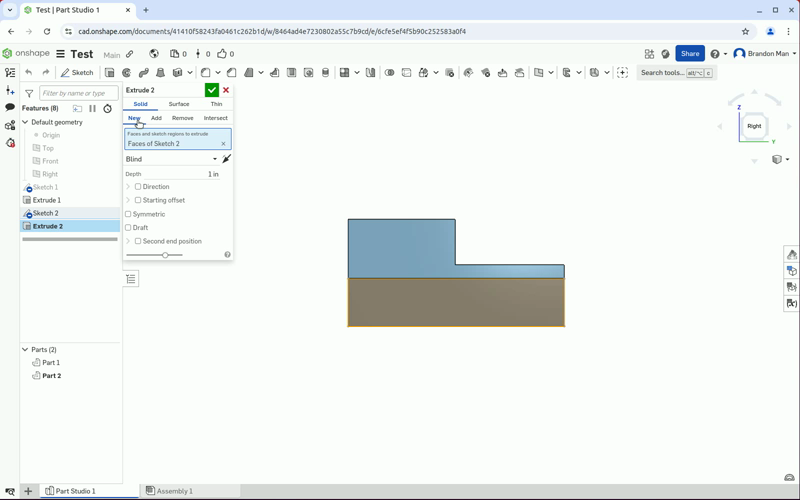
key(tab, 4)
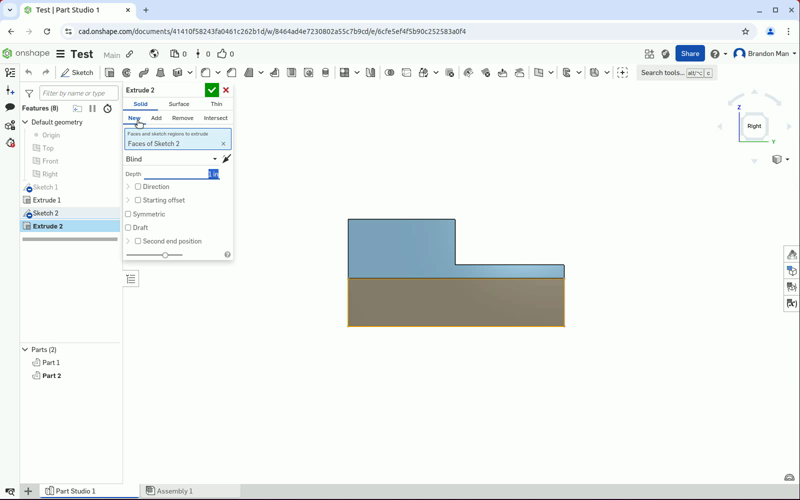
text(6.74)
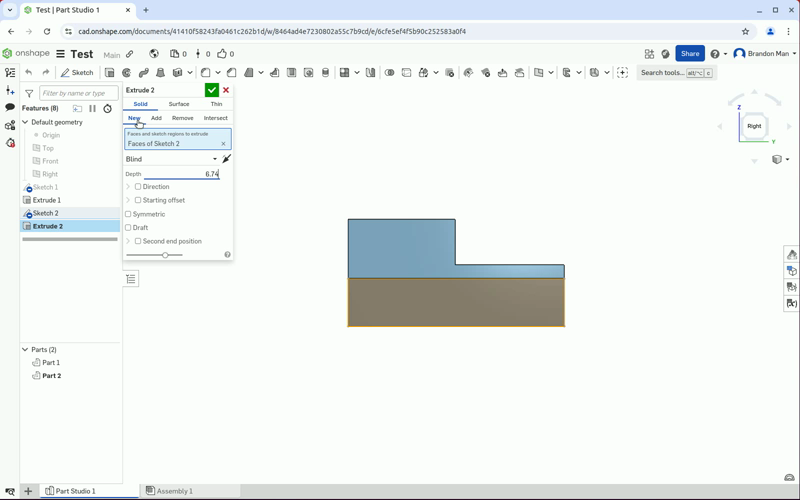
key(enter)
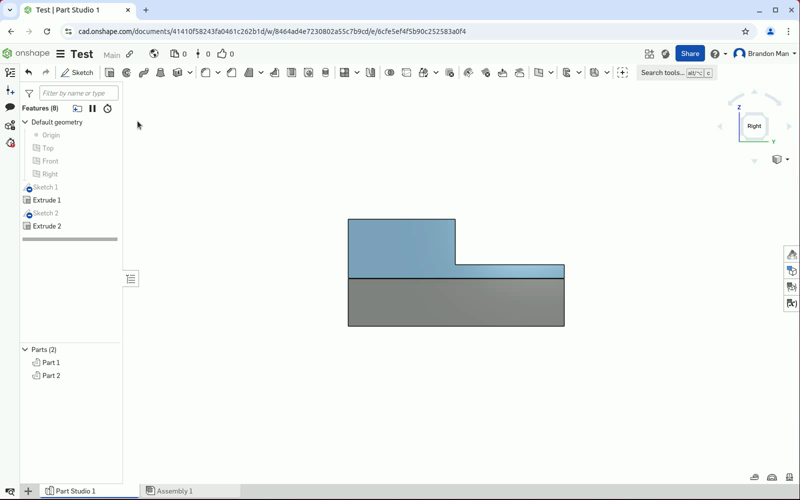
key(shift+h)
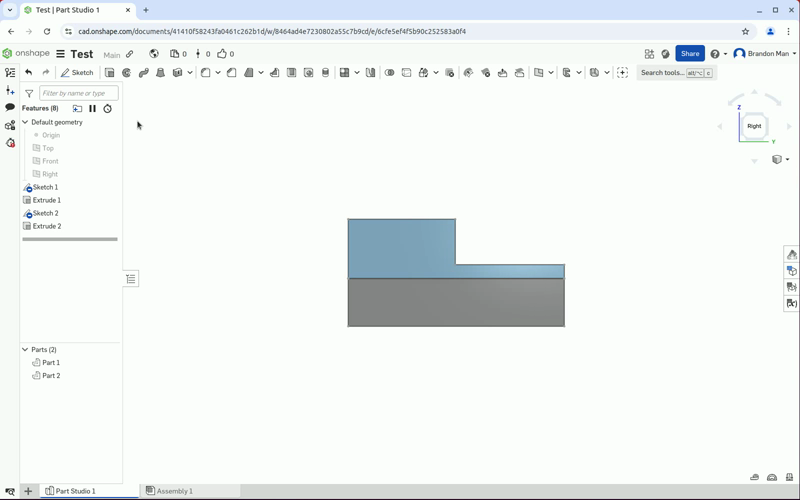
key(shift+h)
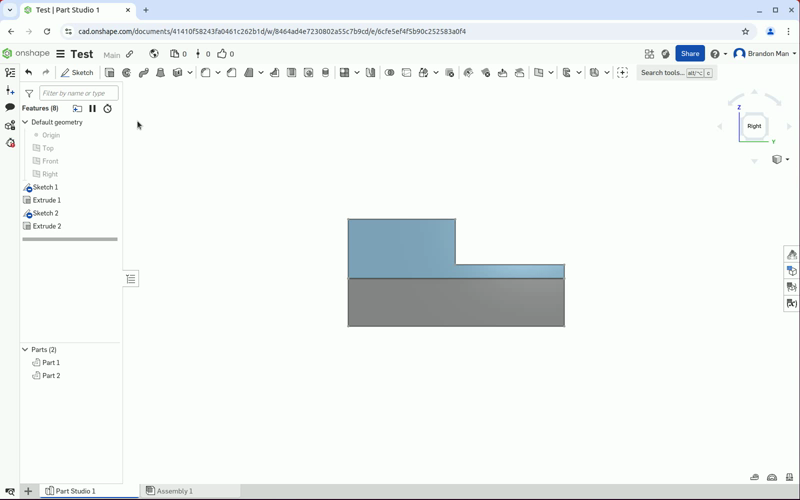
key(shift+7)
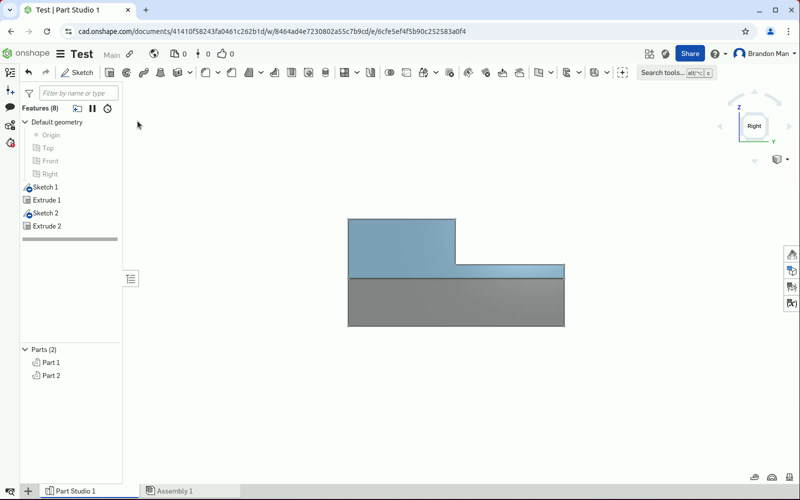
key(right, 2)
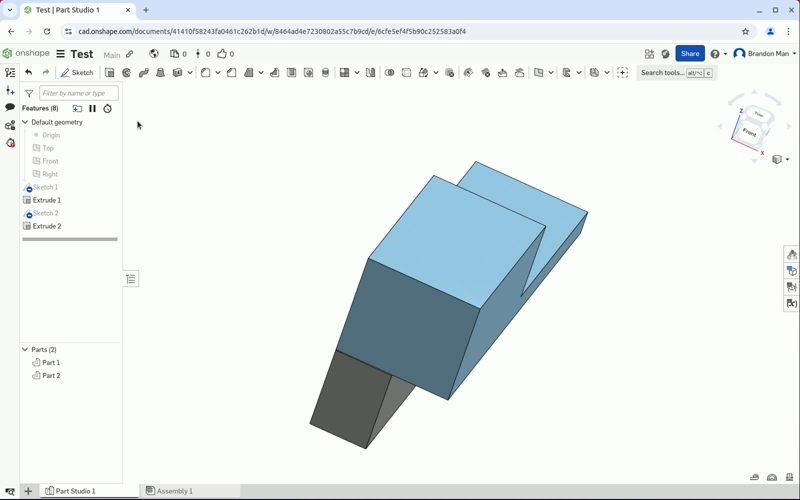
key(down, 2)
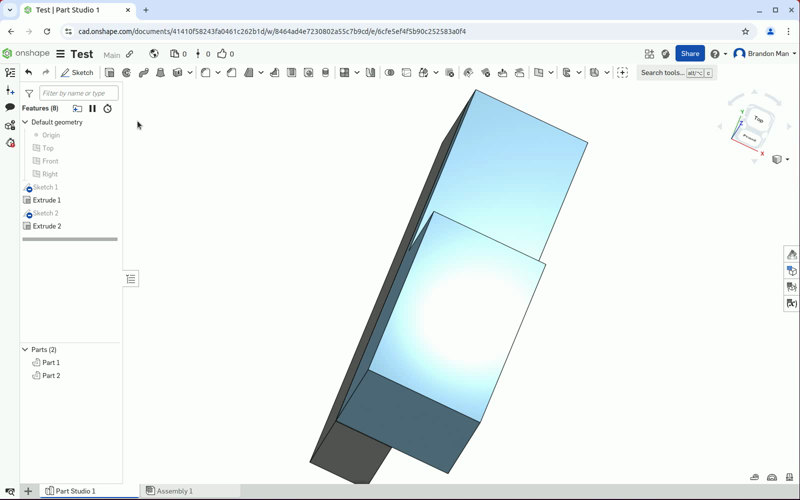
key(up, 2)
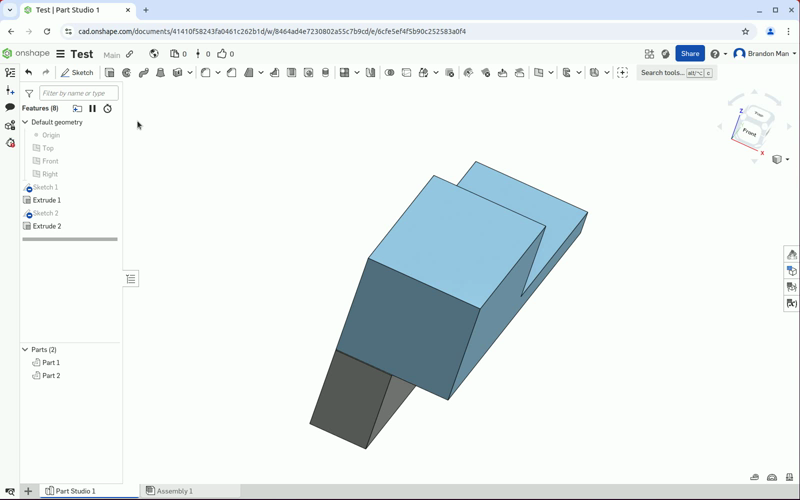
key(left, 2)
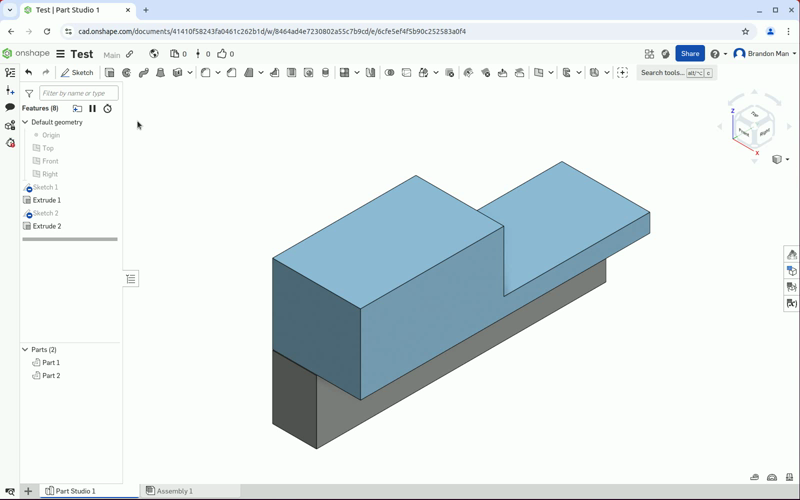
mouse_move(73, 189)
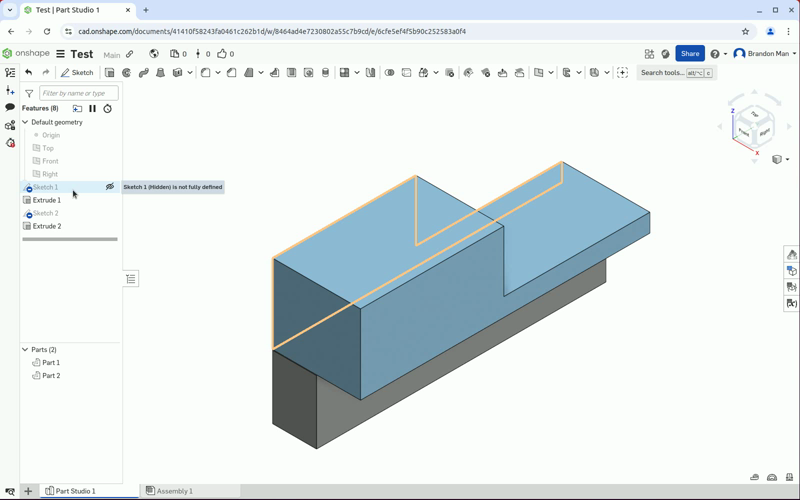
click(73, 189)